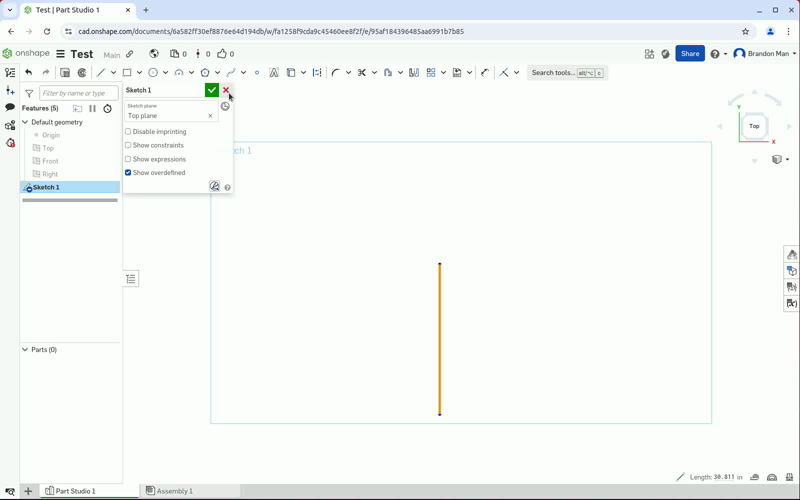
key(shift+h)
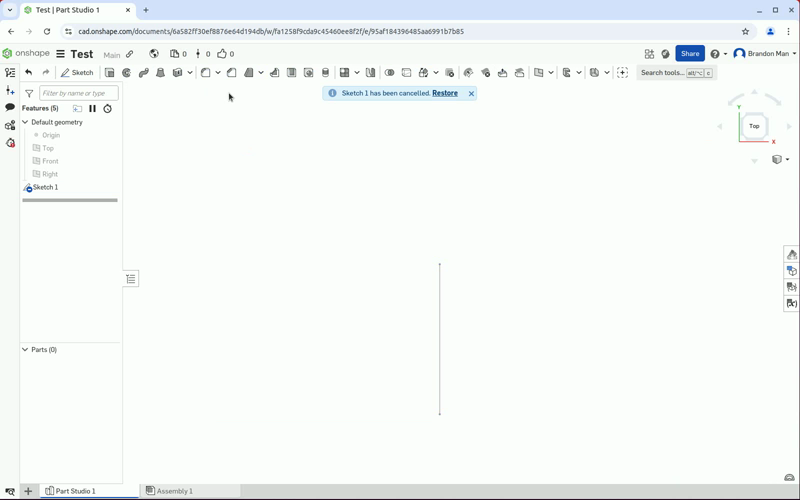
key(shift+s)
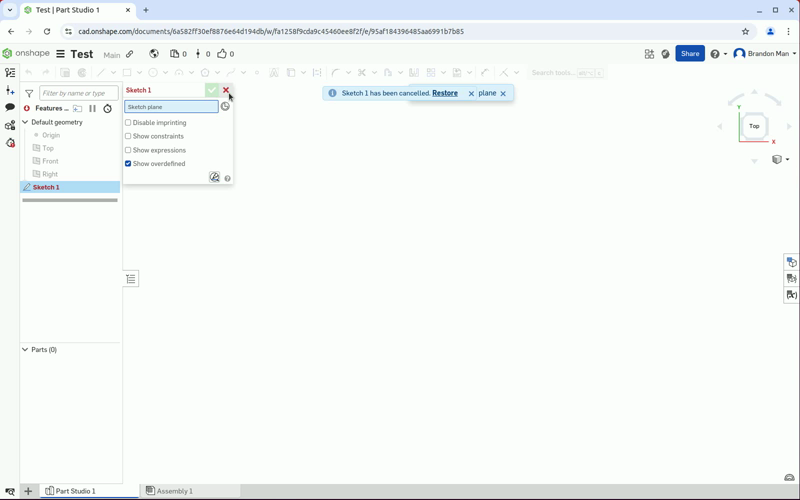
mouse_move(73, 150)
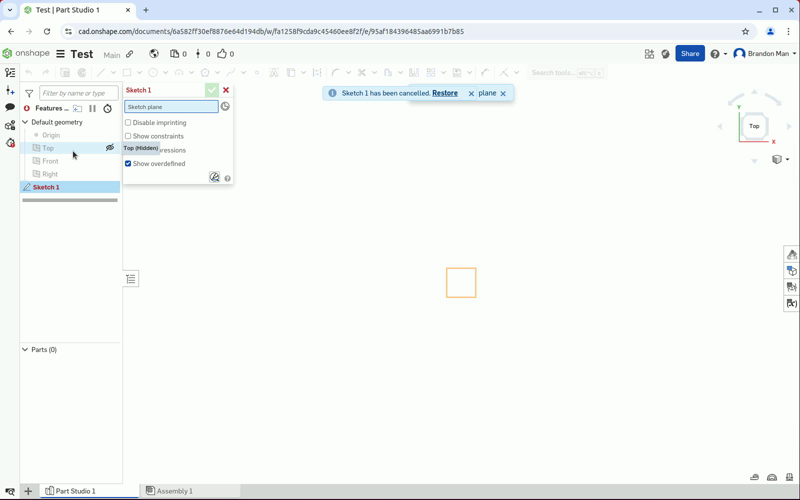
click(73, 150)
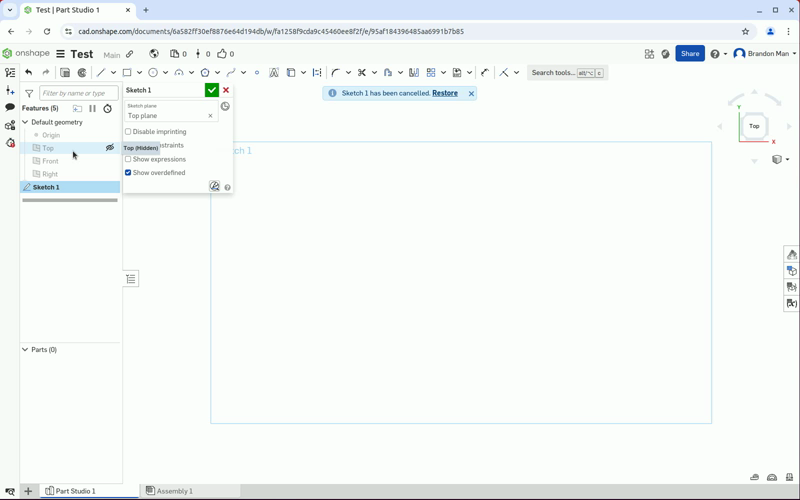
mouse_move(73, 352)
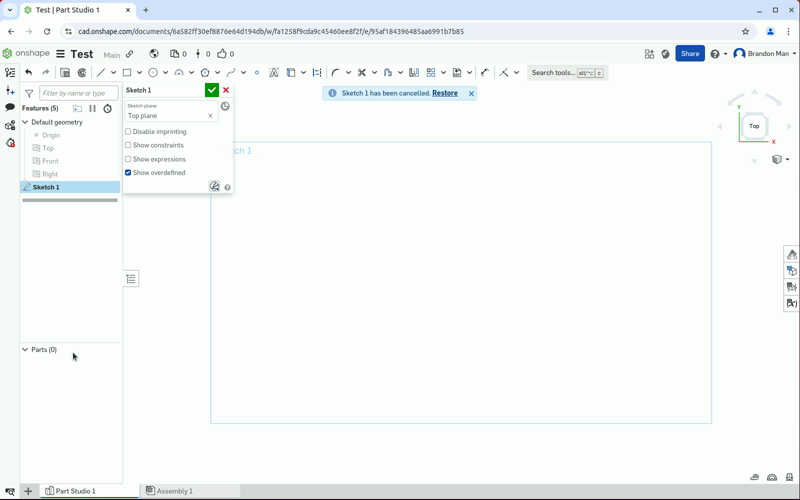
key(y)
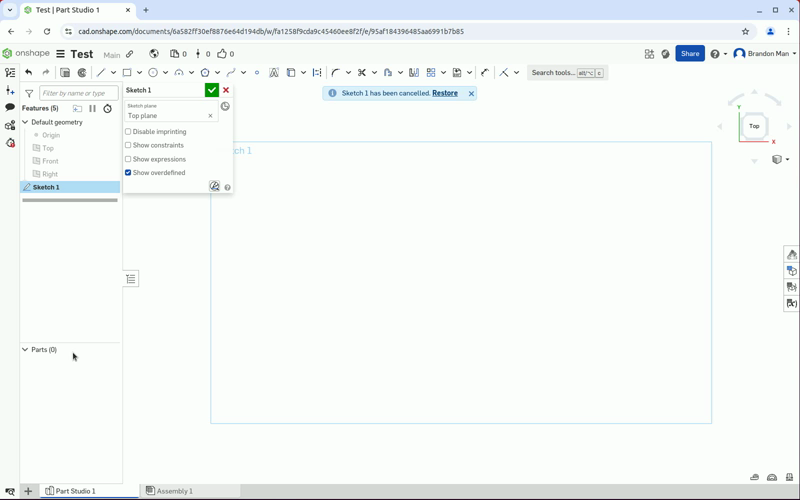
key(c)
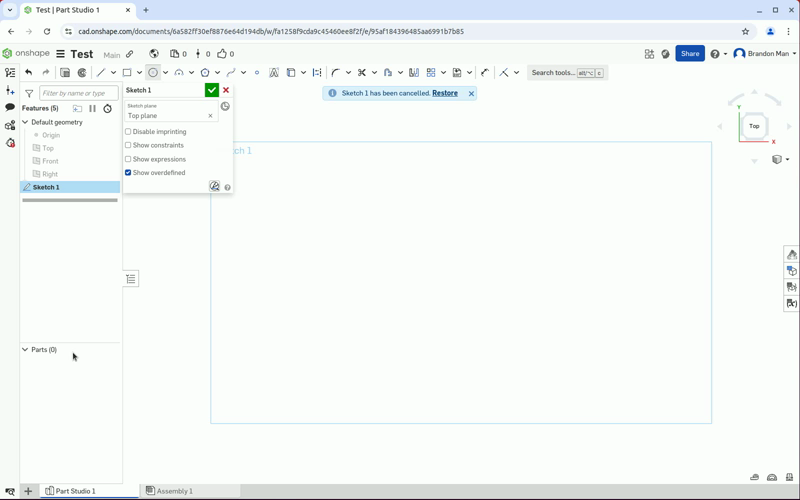
key_down(shift)
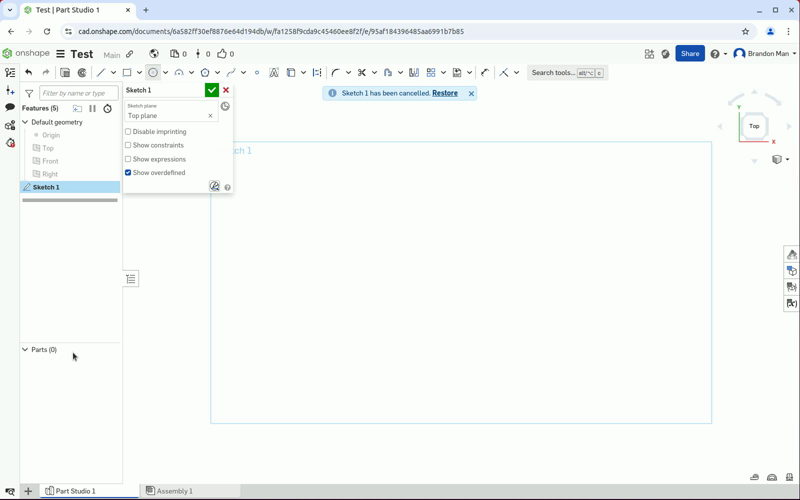
mouse_move(461, 282)
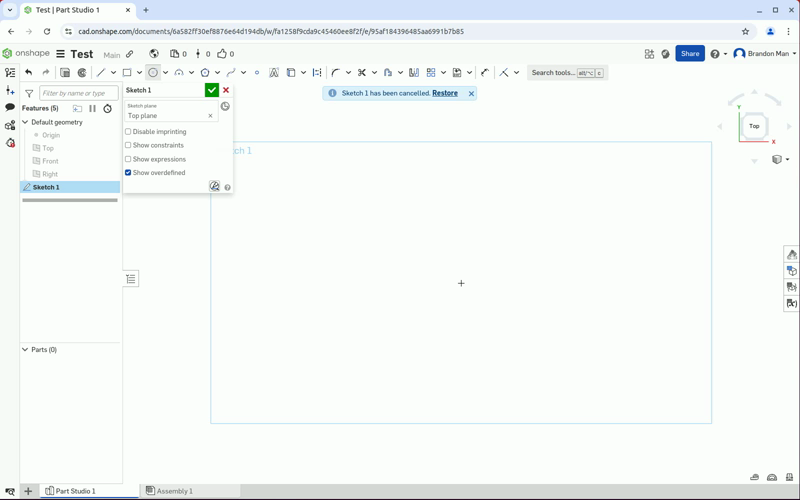
click(461, 282)
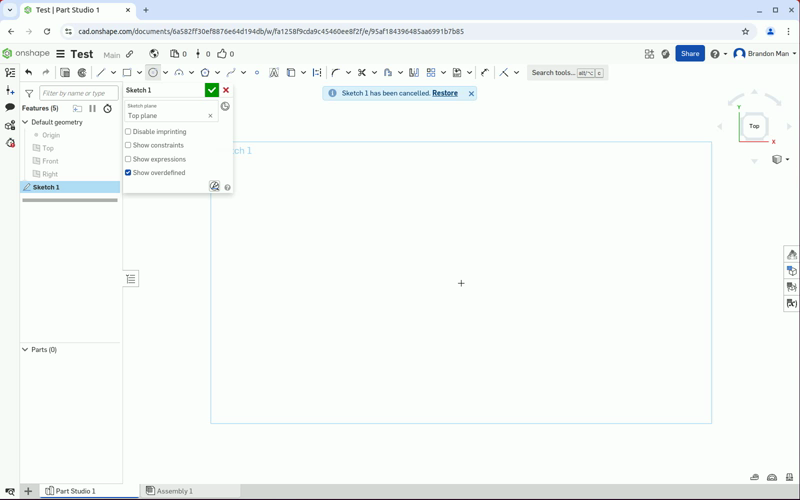
key_up(shift)
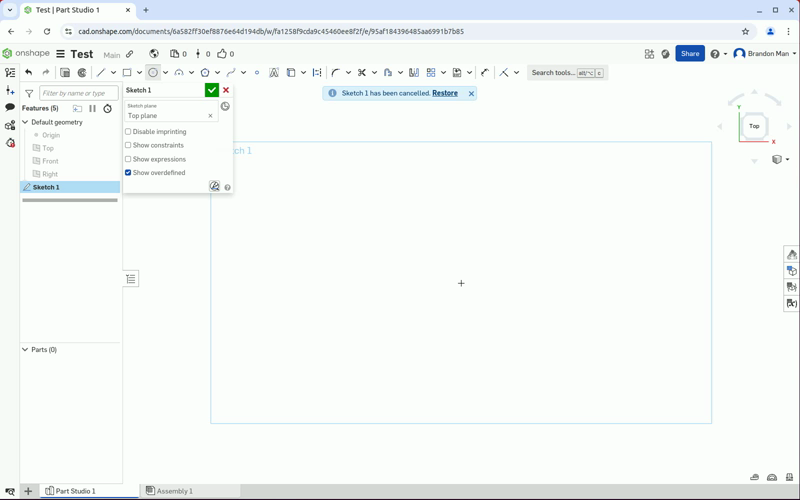
mouse_move(476, 282)
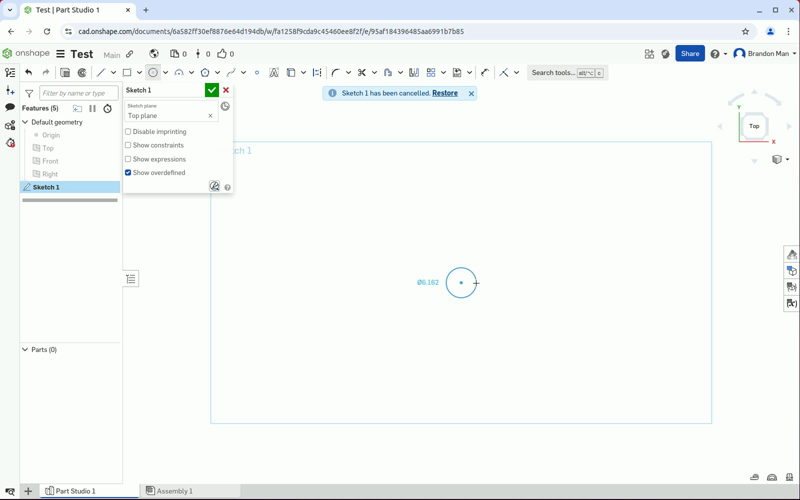
click(476, 282)
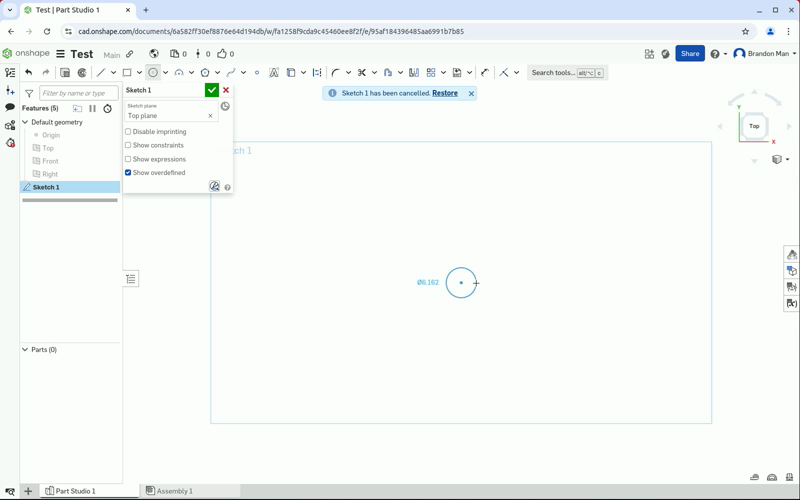
key(esc)
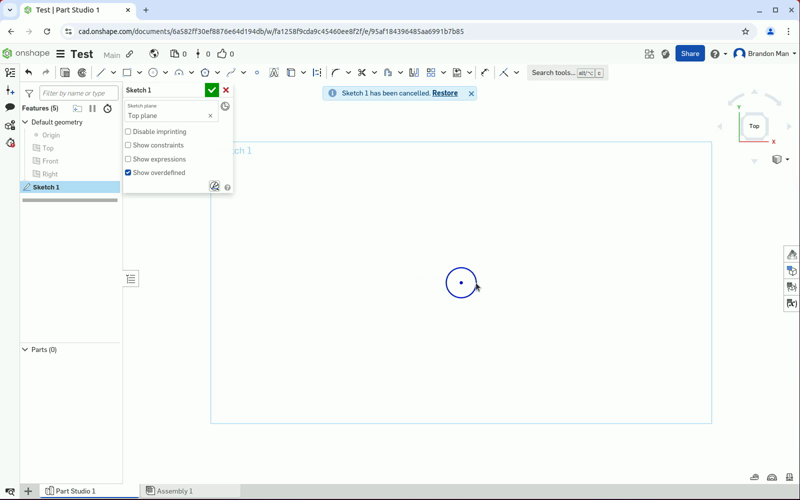
mouse_move(458, 285)
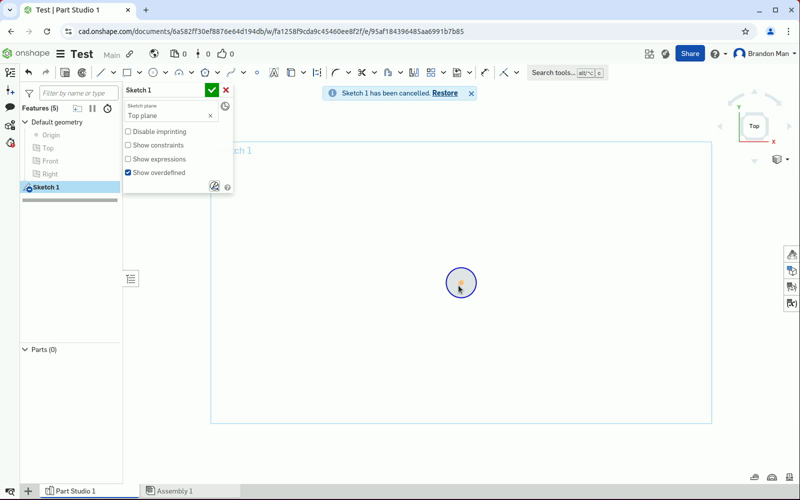
scroll(6)
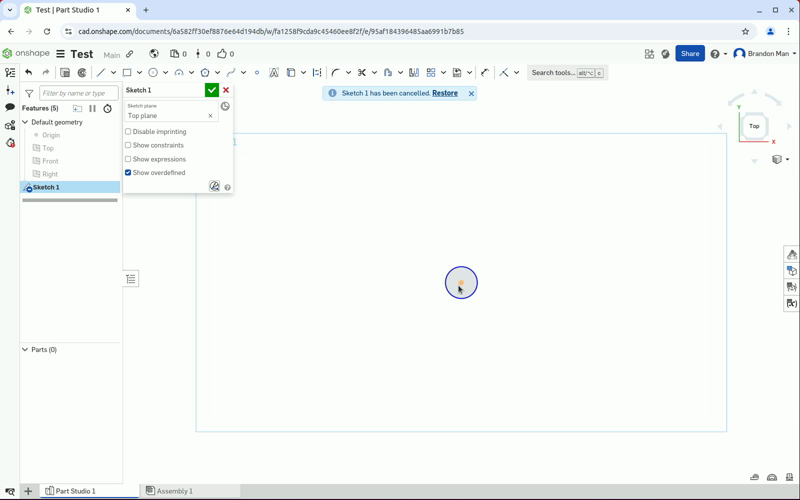
scroll(6)
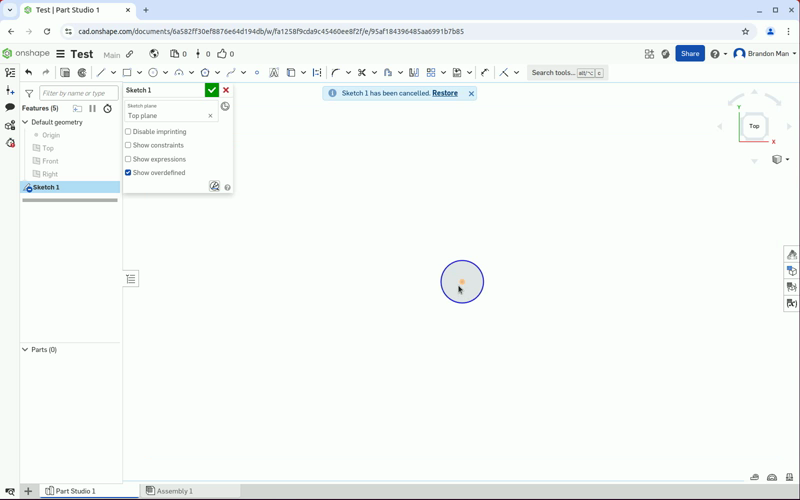
scroll(6)
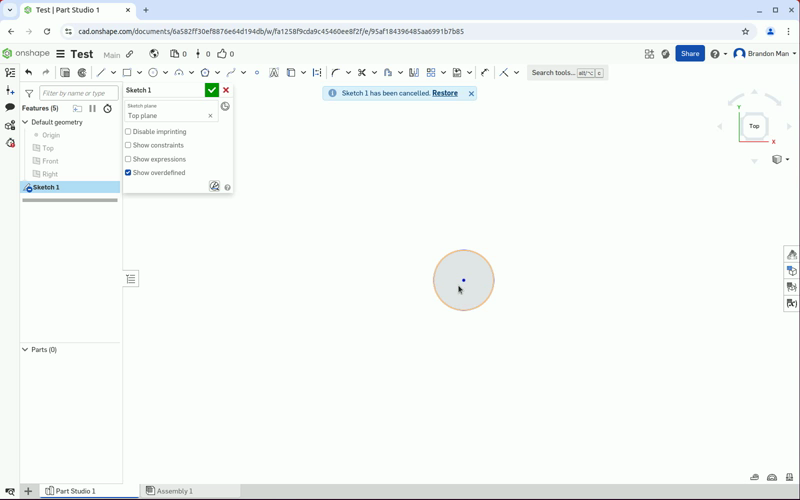
scroll(6)
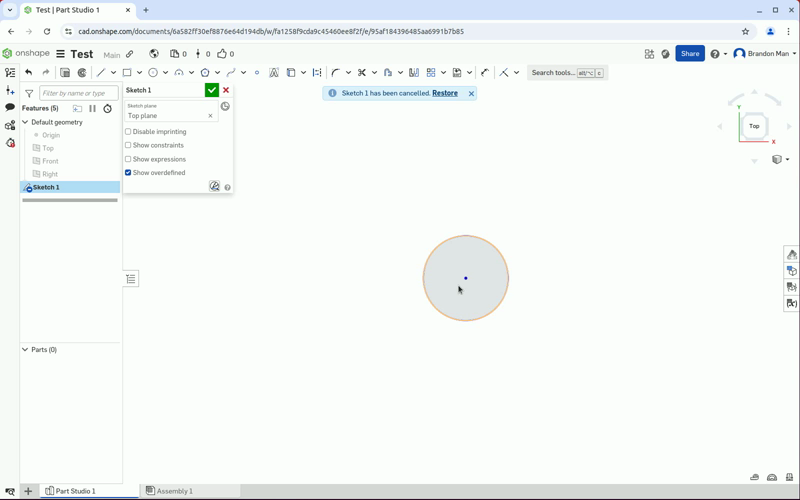
scroll(6)
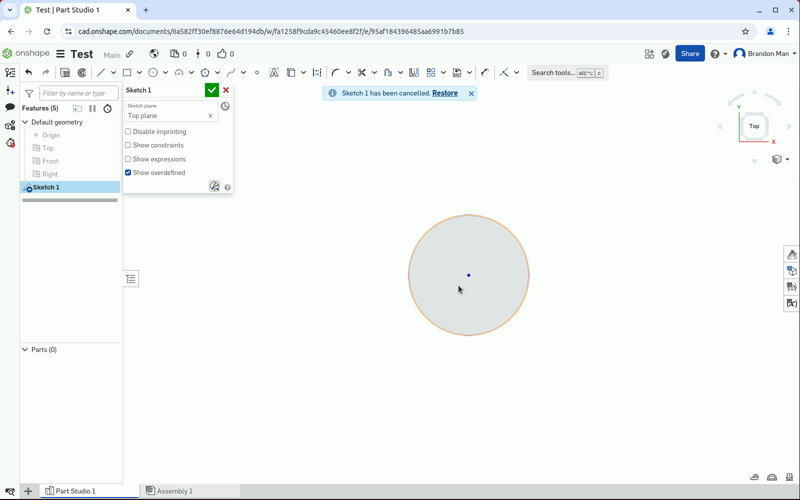
scroll(6)
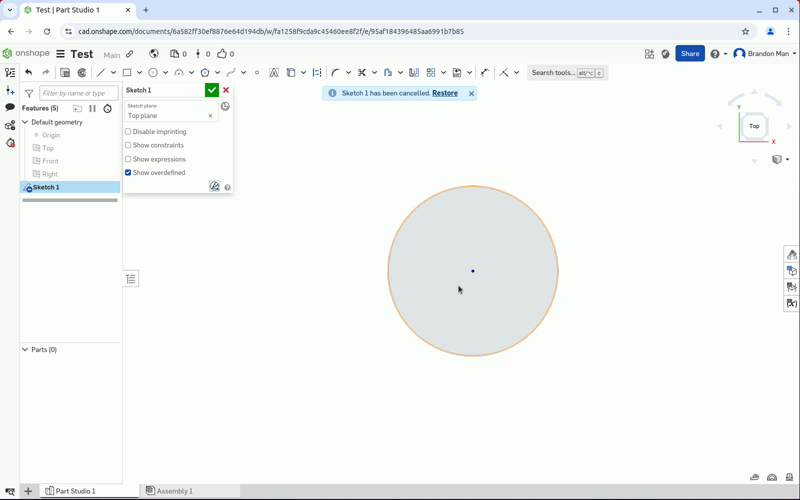
scroll(6)
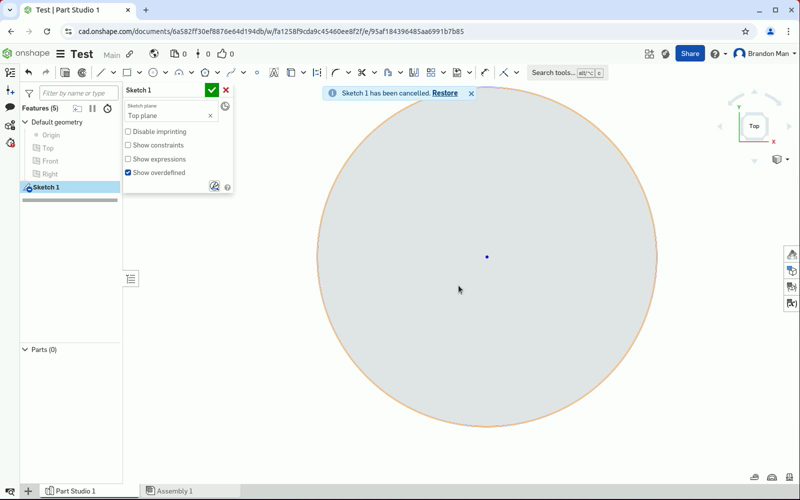
click(458, 285)
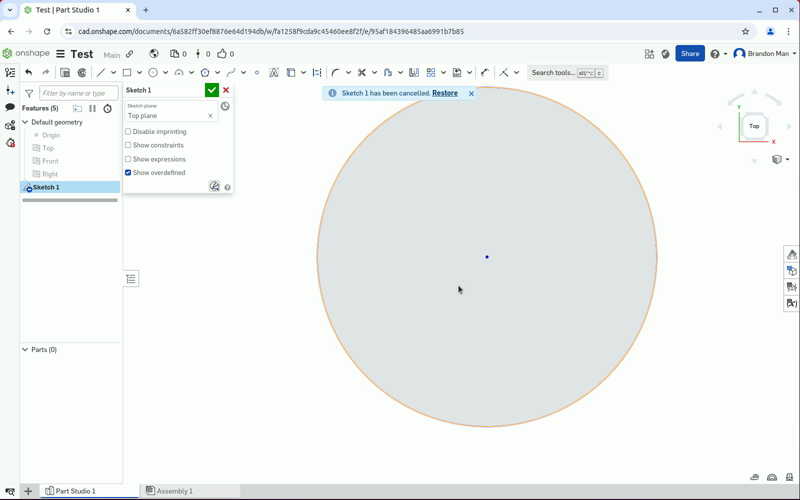
scroll(-6)
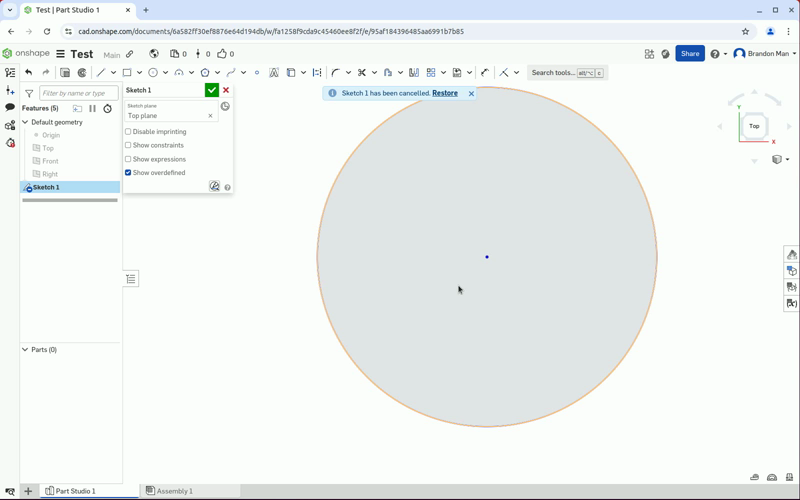
scroll(-6)
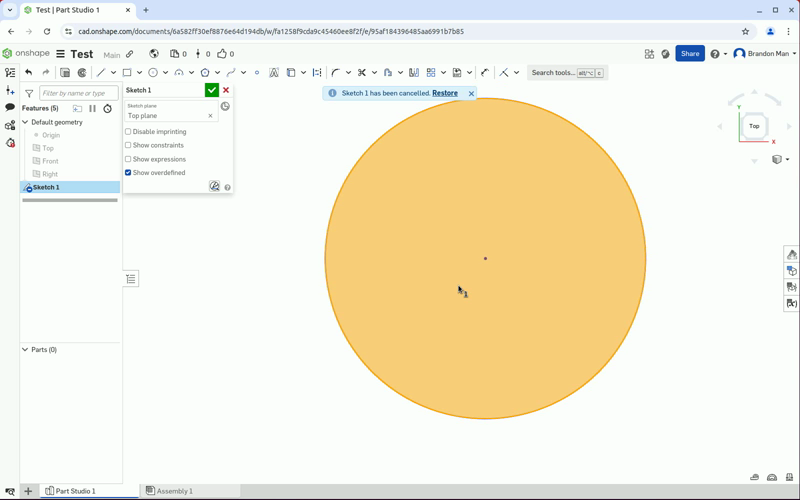
scroll(-6)
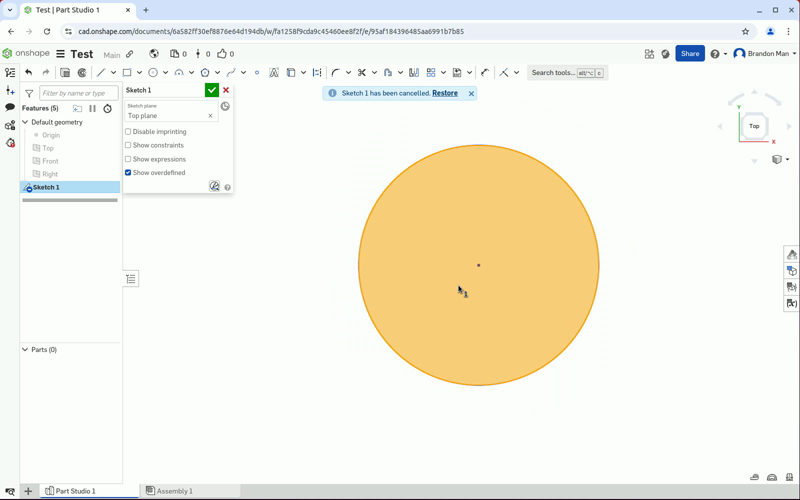
scroll(-6)
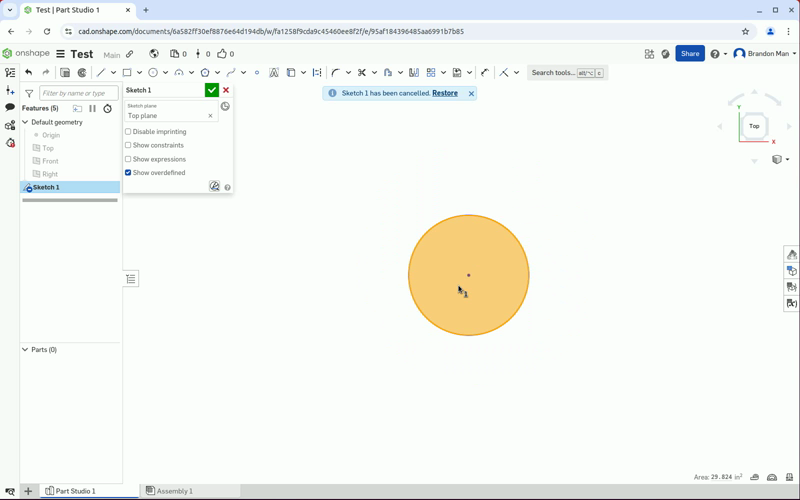
scroll(-6)
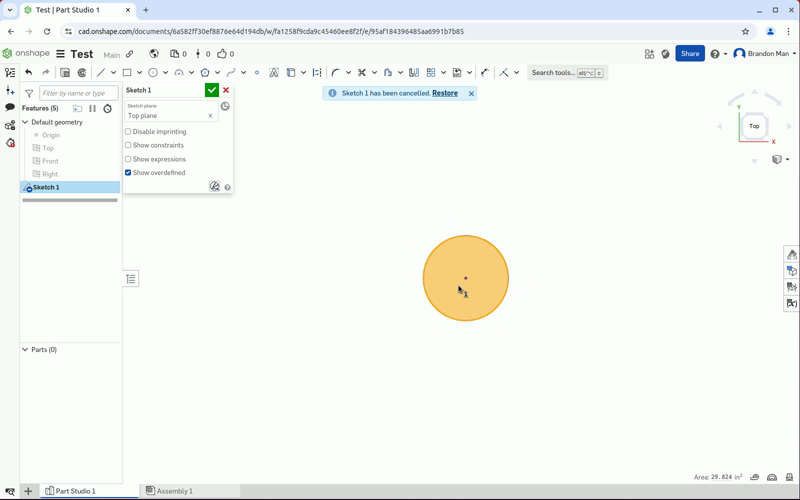
scroll(-6)
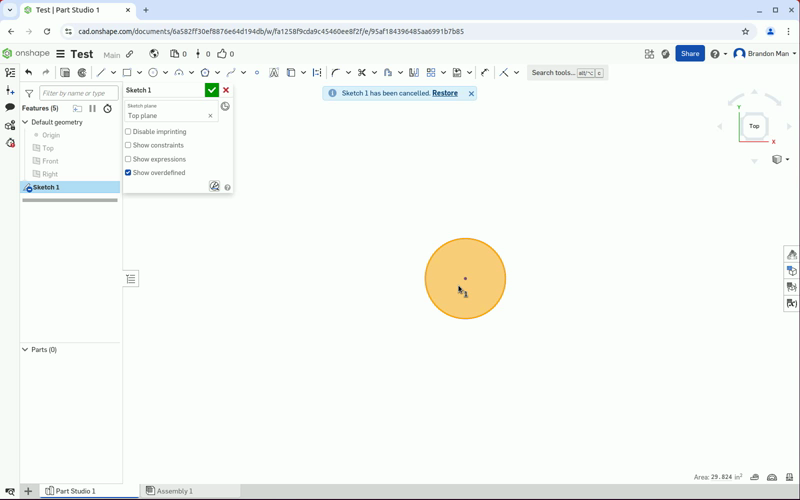
scroll(-6)
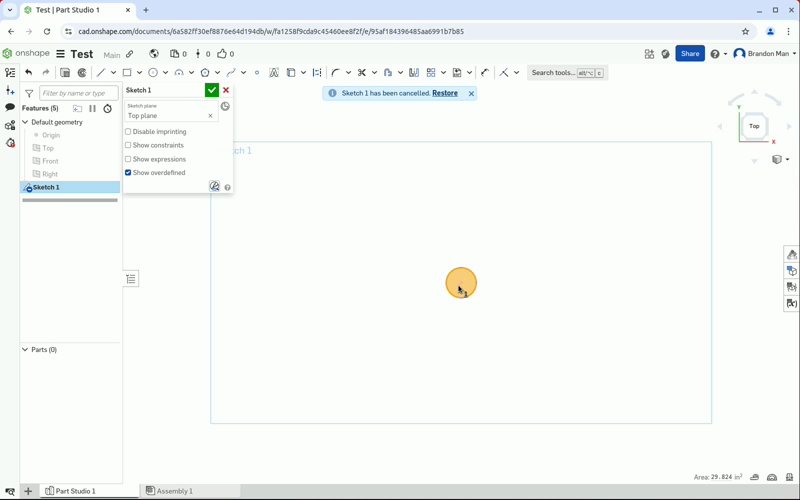
mouse_move(73, 352)
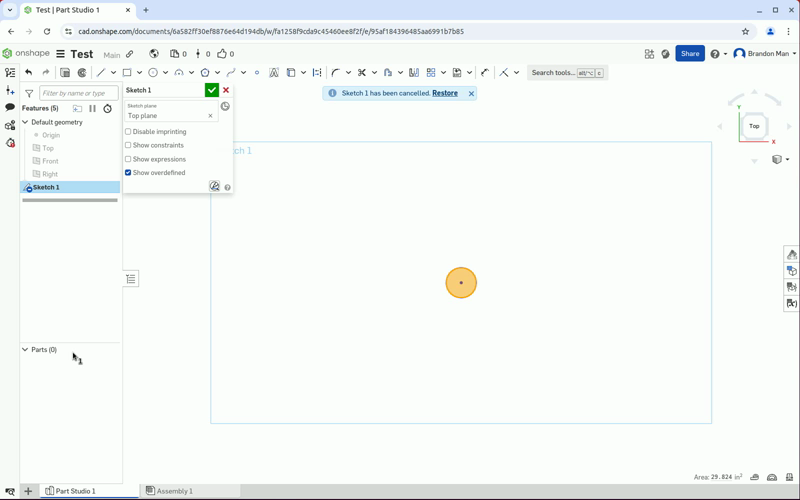
key(shift+y)
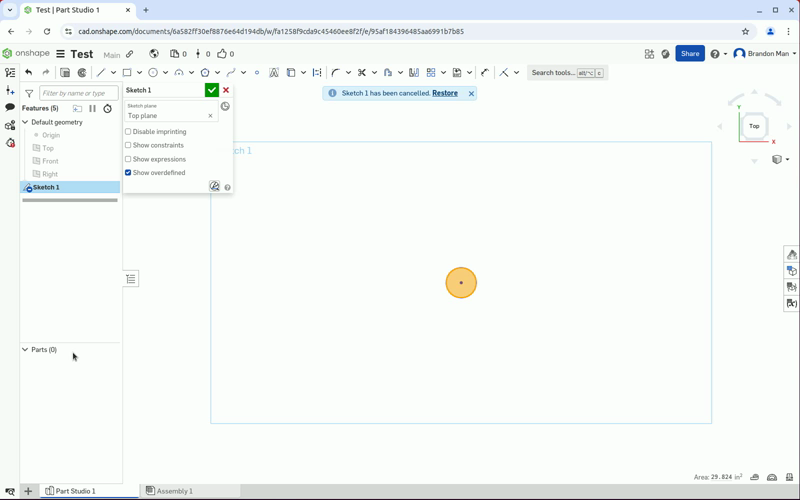
key(shift+e)
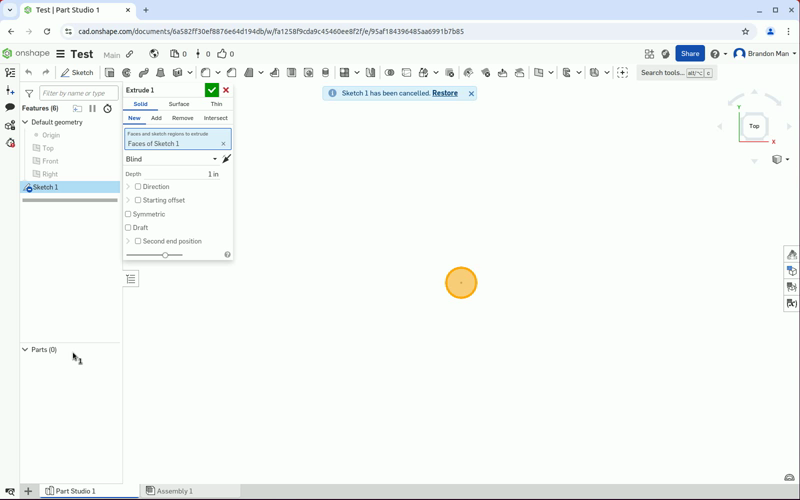
mouse_move(143, 106)
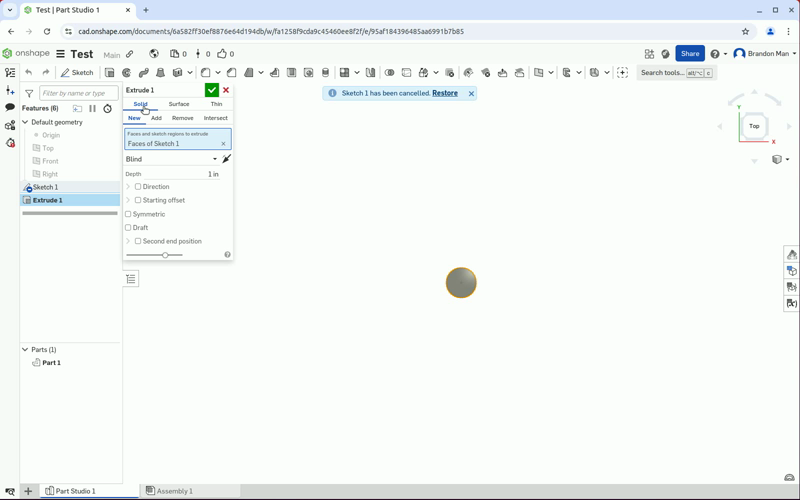
click(143, 106)
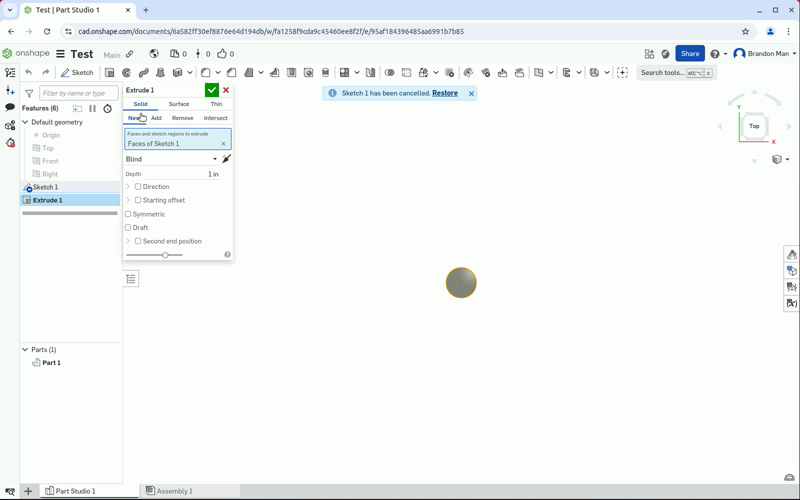
mouse_move(137, 120)
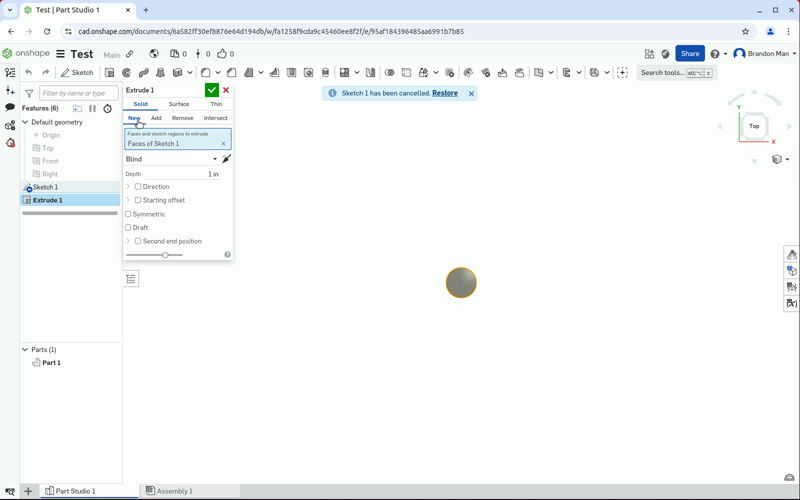
click(137, 120)
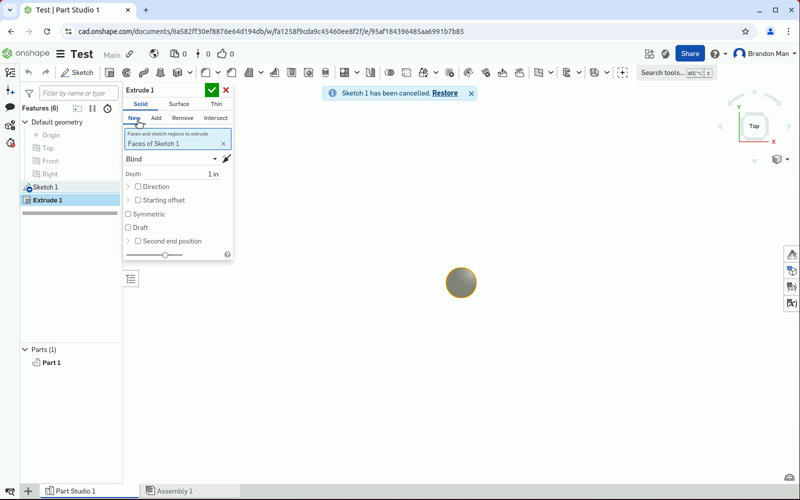
key(tab, 4)
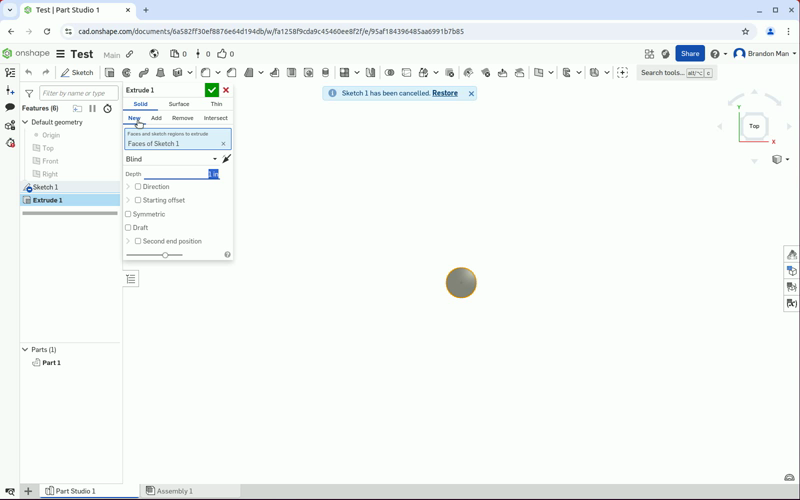
text(2.889)
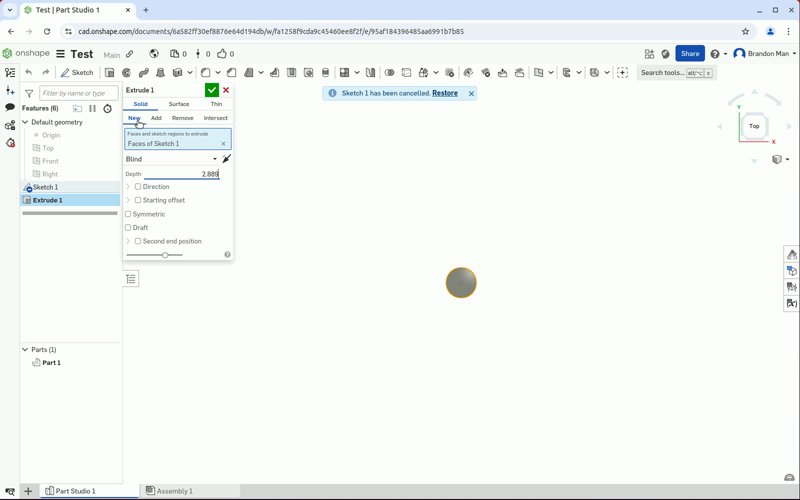
key(enter)
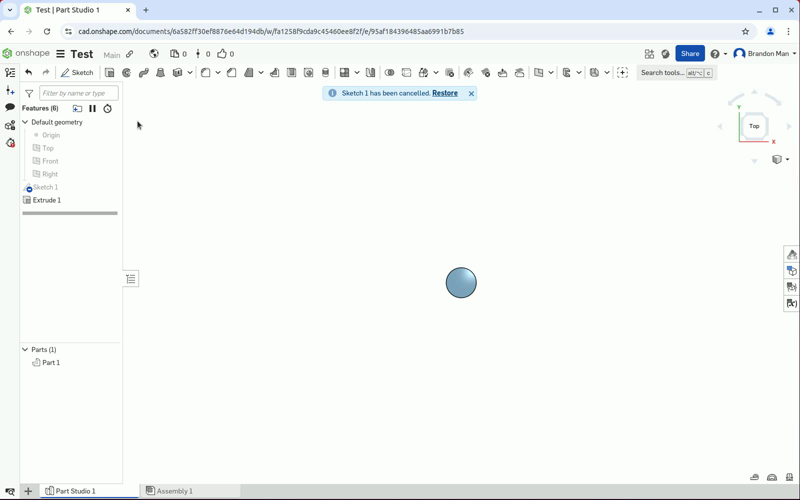
key(shift+h)
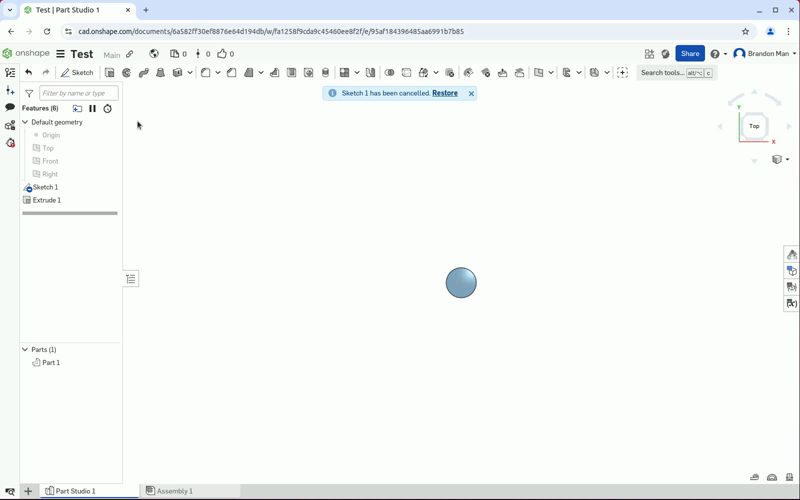
key(shift+h)
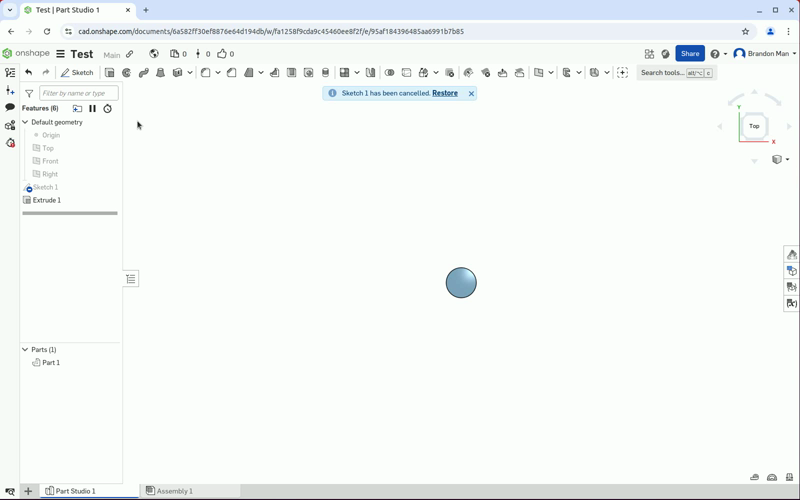
mouse_move(73, 189)
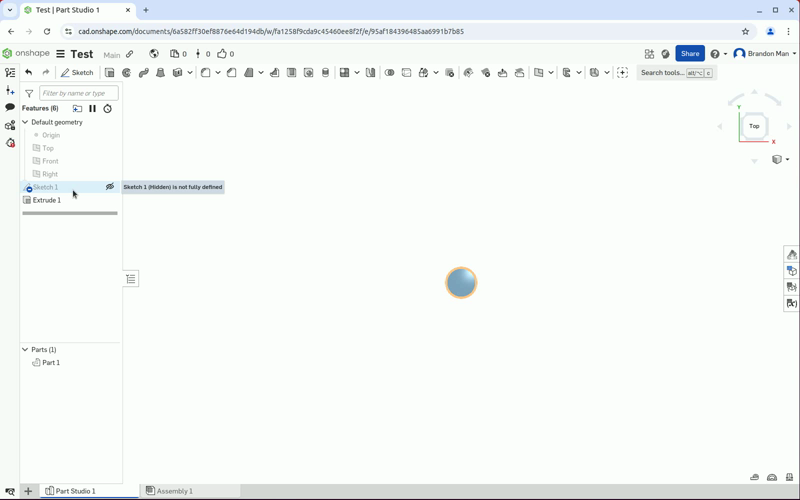
click(73, 189)
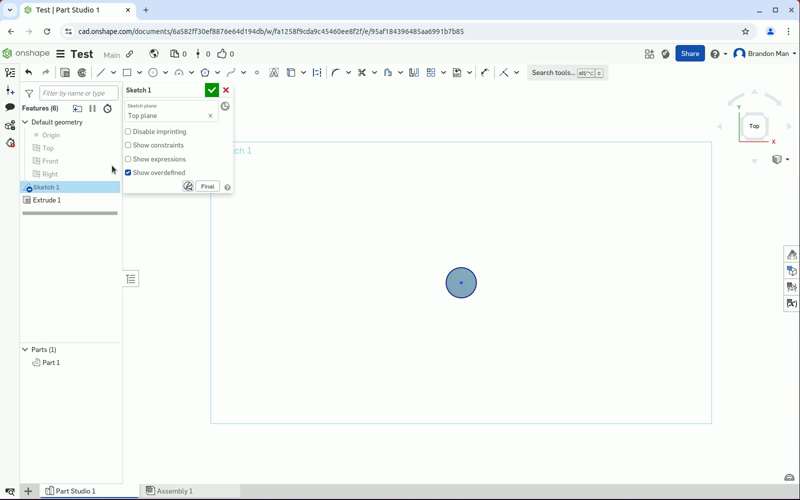
mouse_move(229, 92)
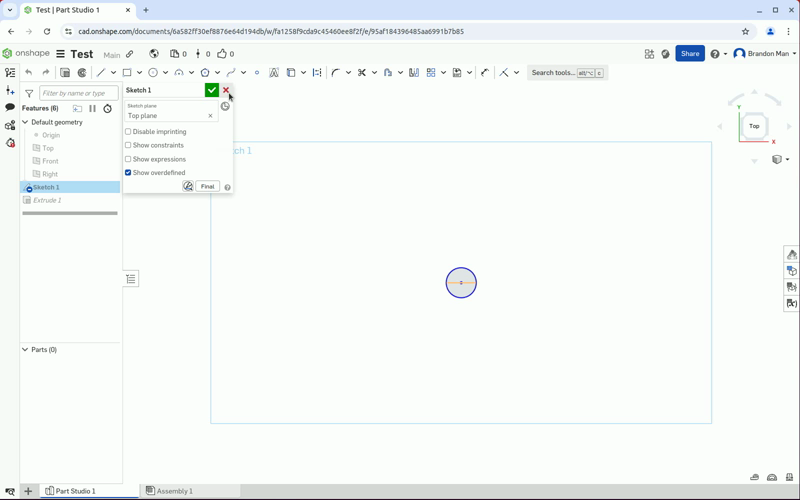
click(229, 92)
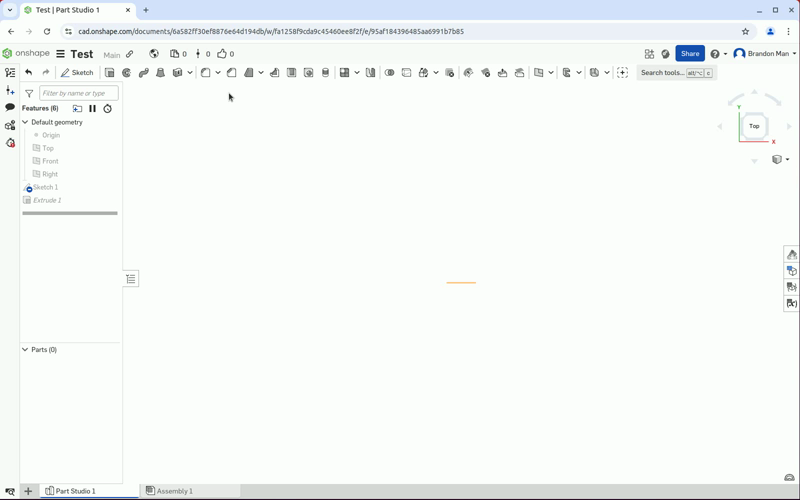
mouse_move(541, 75)
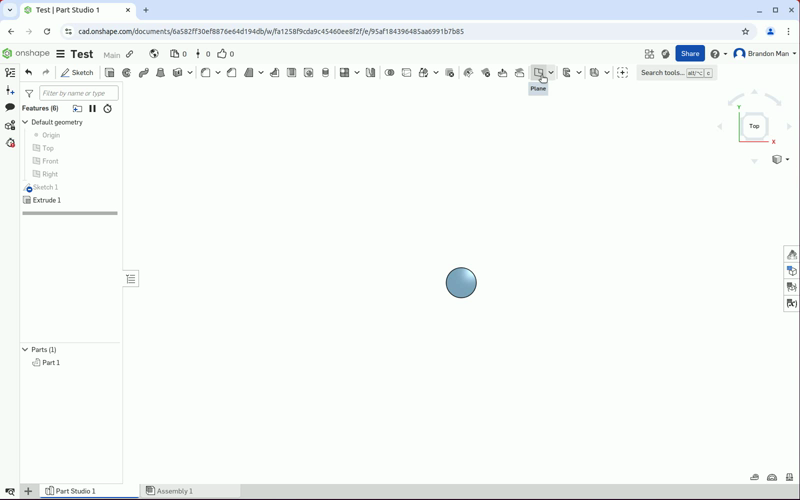
click(541, 75)
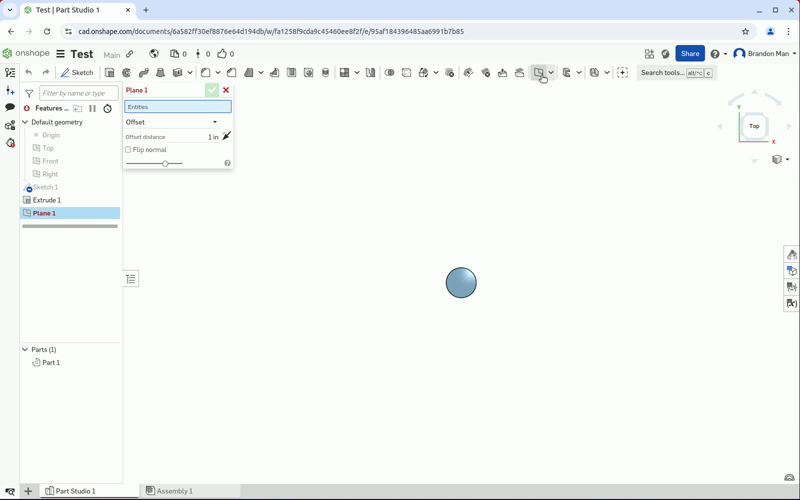
mouse_move(73, 150)
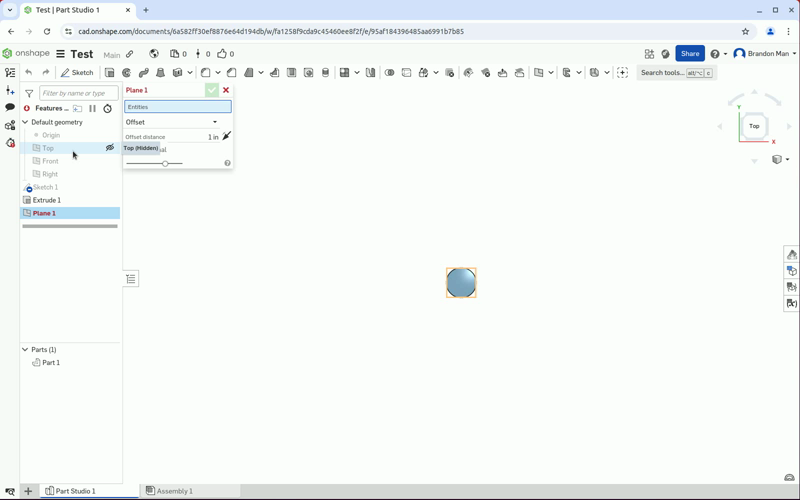
click(73, 150)
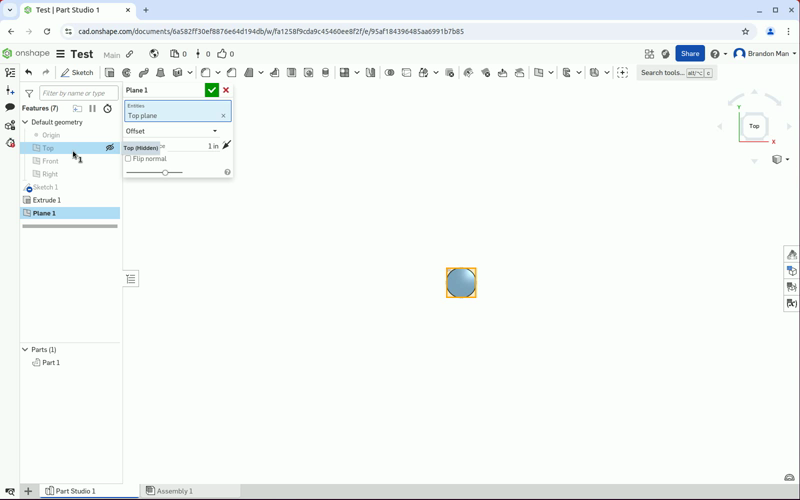
key(tab, 2)
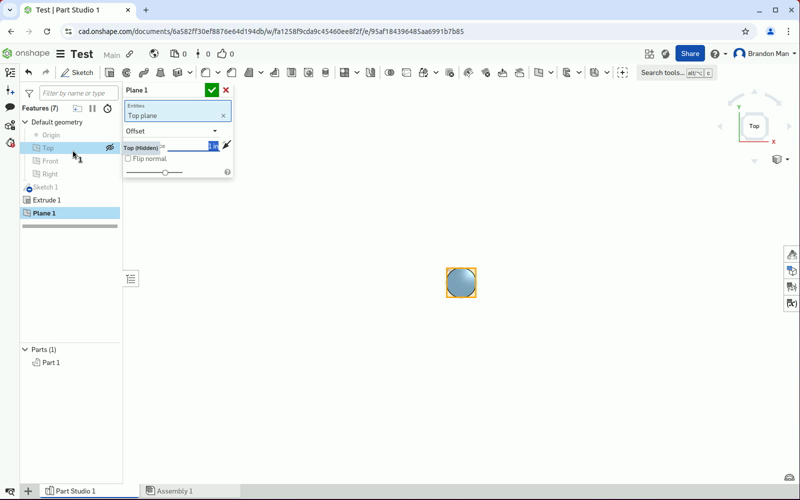
text(2.896)
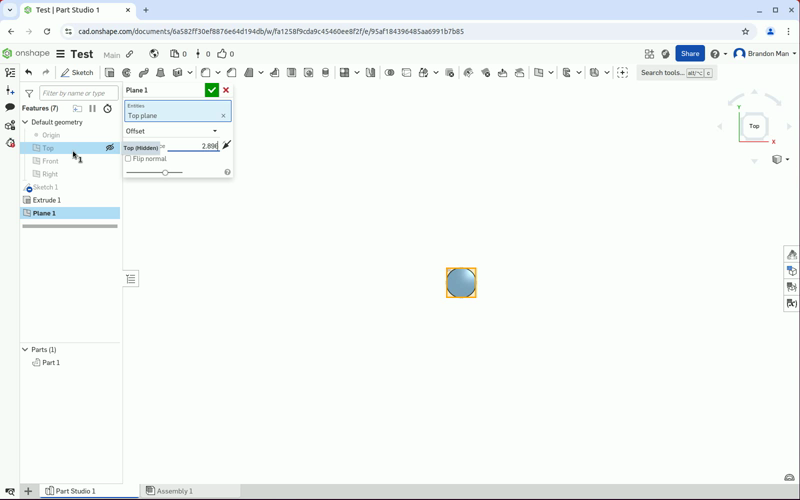
key(enter, 2)
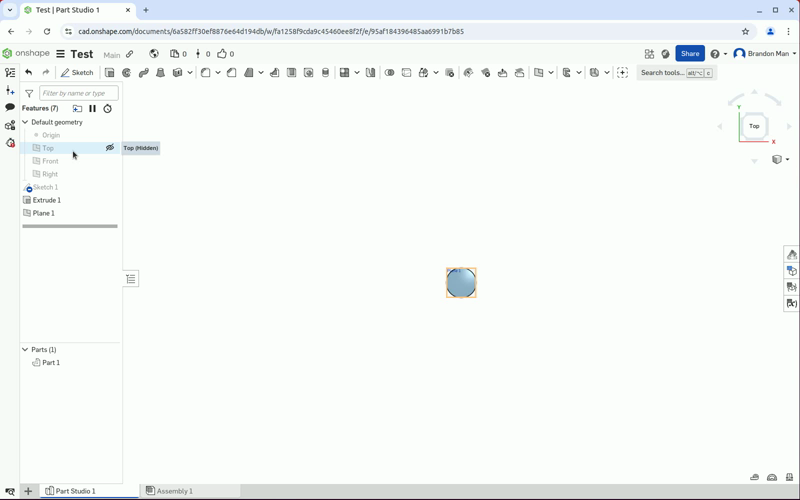
key(shift+s)
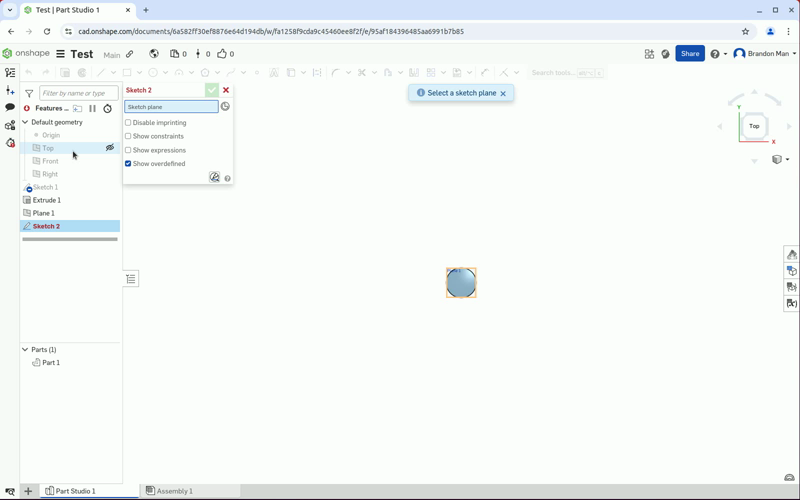
mouse_move(73, 215)
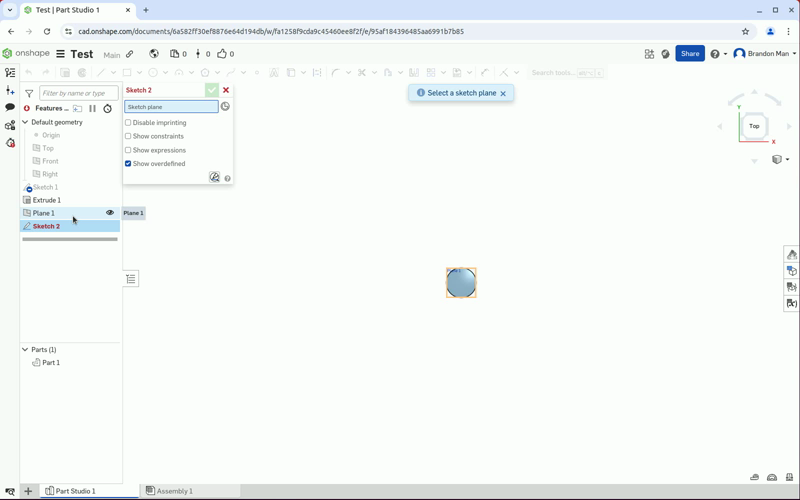
click(73, 215)
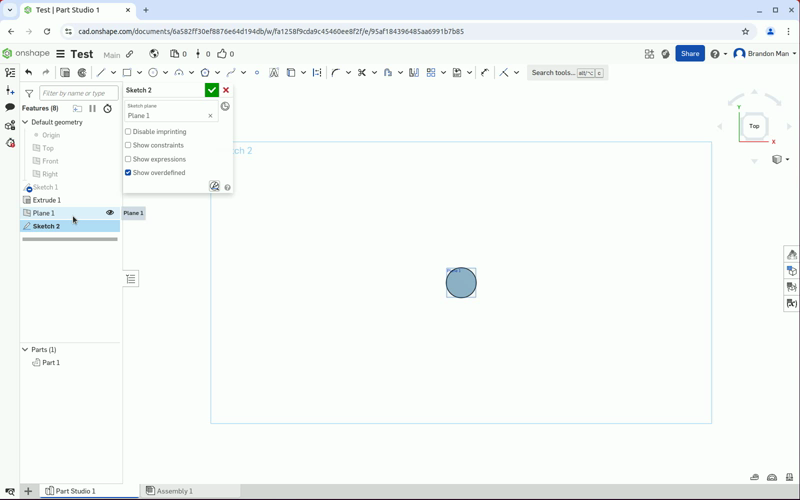
mouse_move(73, 352)
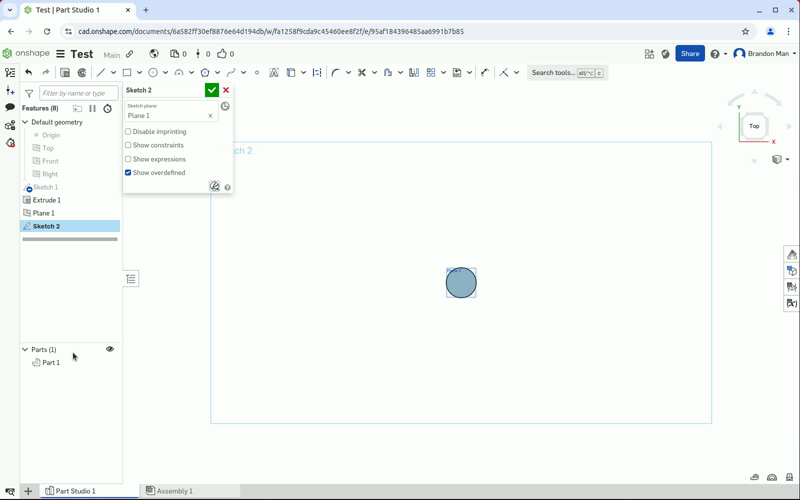
key(y)
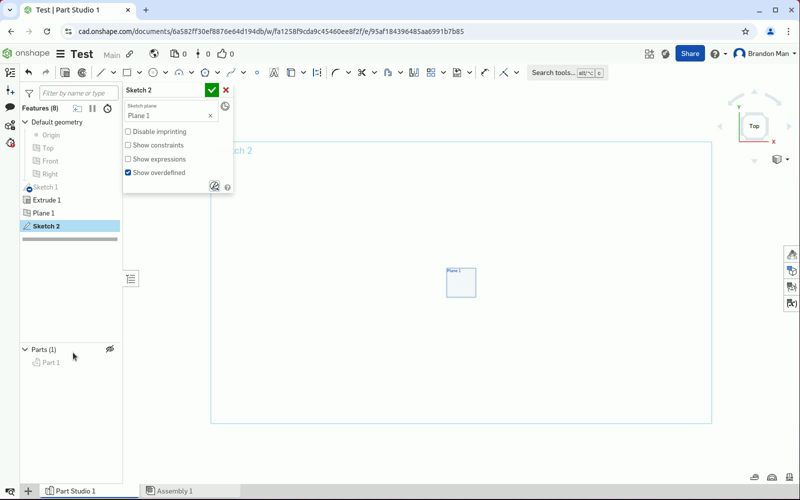
key(c)
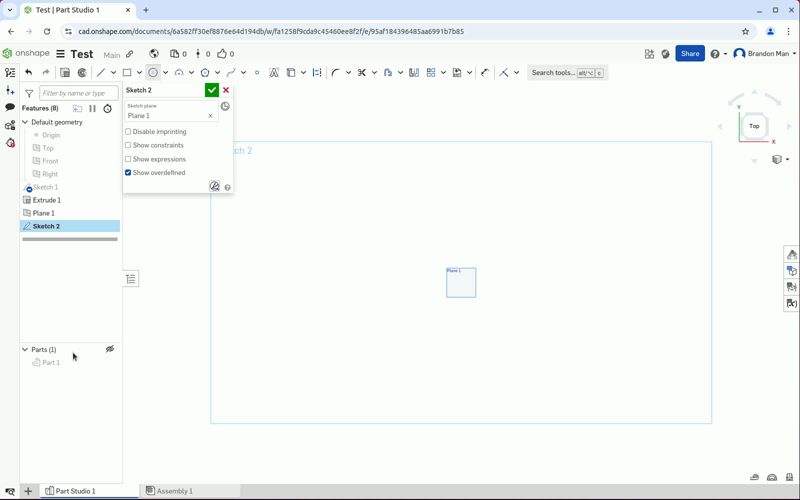
key_down(shift)
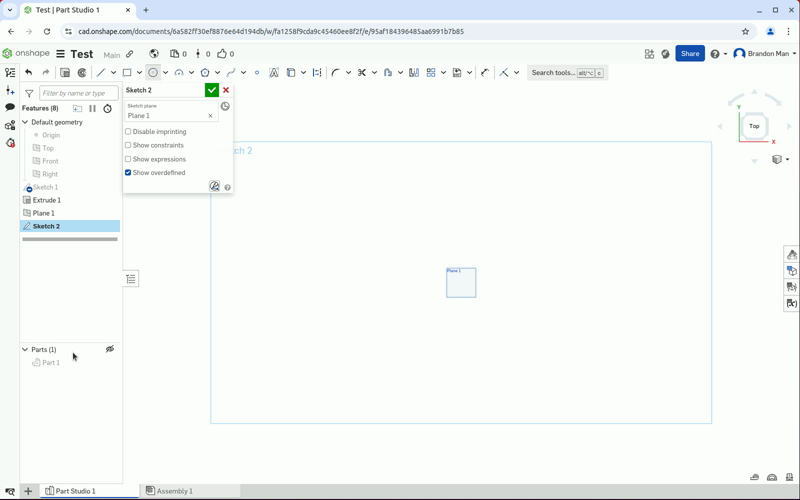
mouse_move(461, 282)
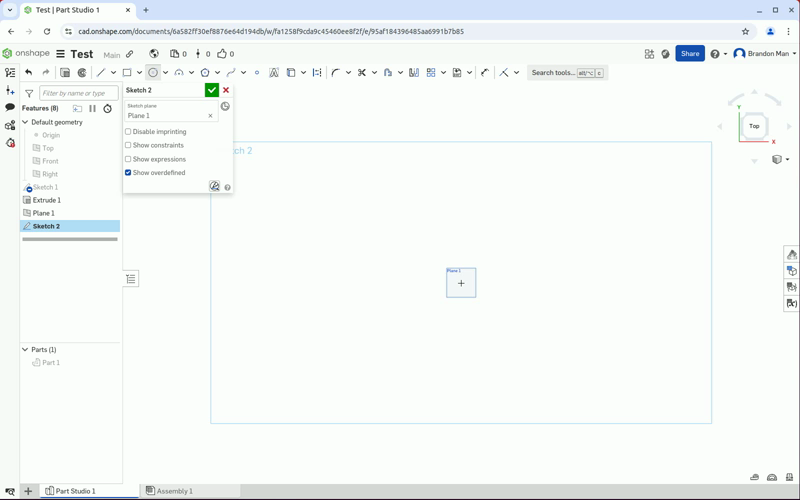
click(461, 282)
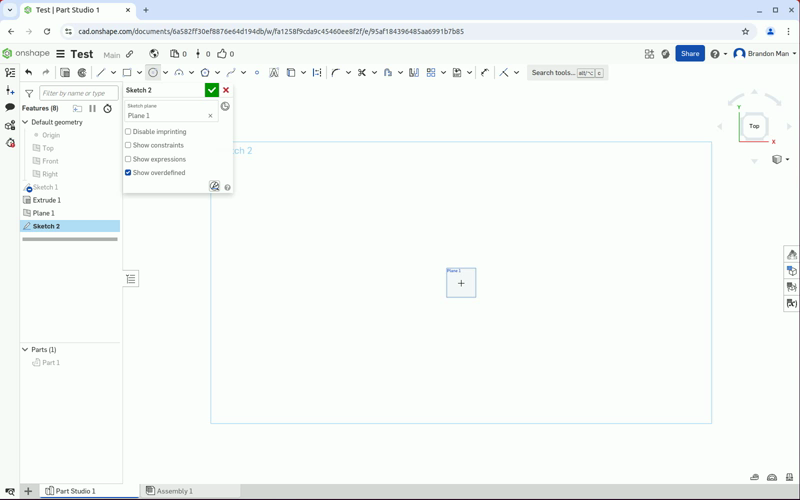
key_up(shift)
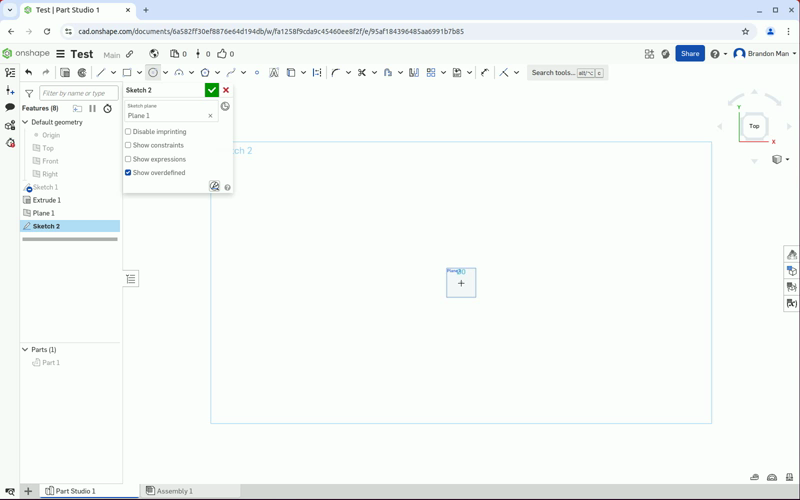
mouse_move(467, 282)
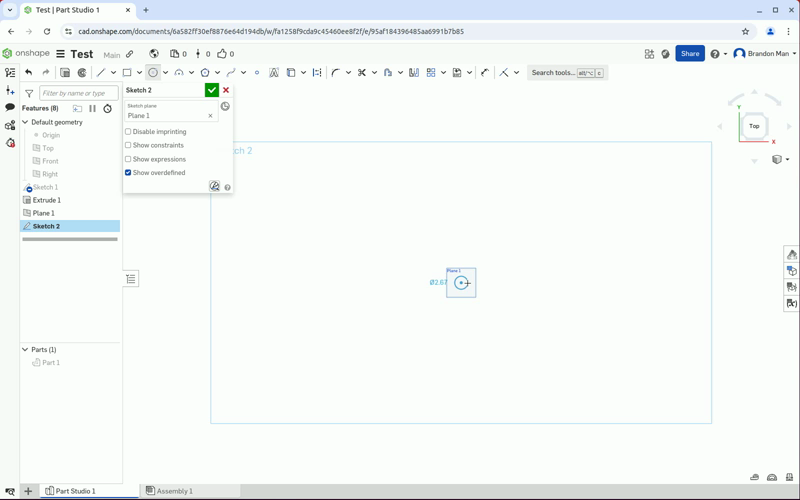
click(467, 282)
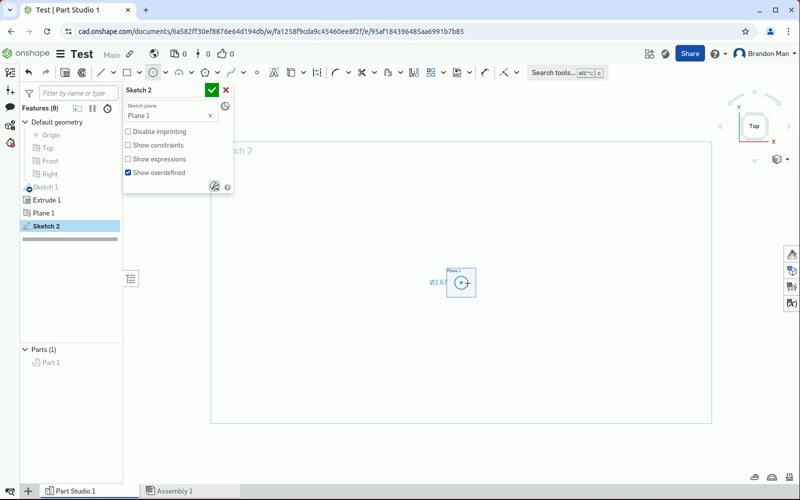
key(esc)
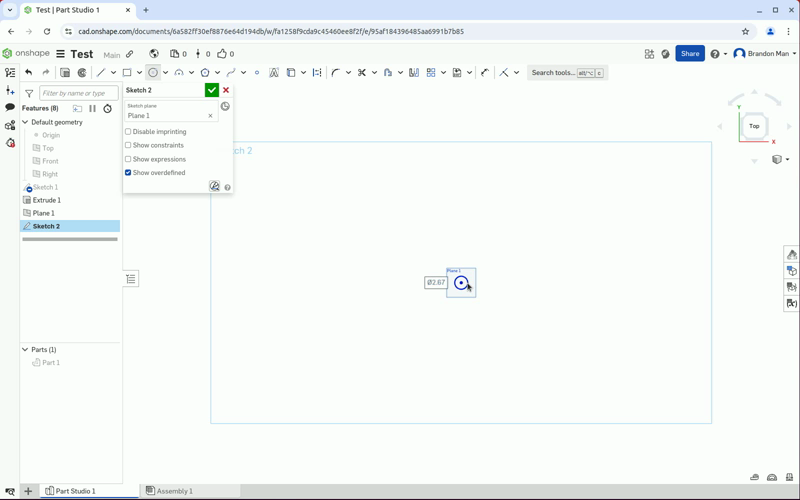
mouse_move(458, 279)
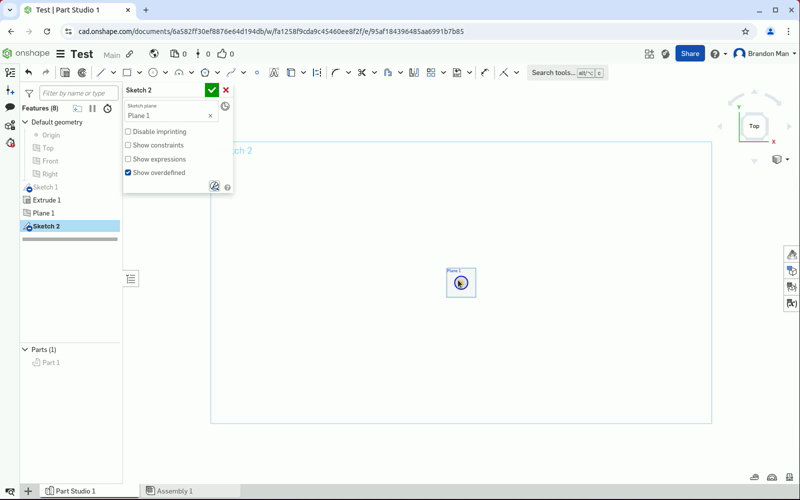
scroll(6)
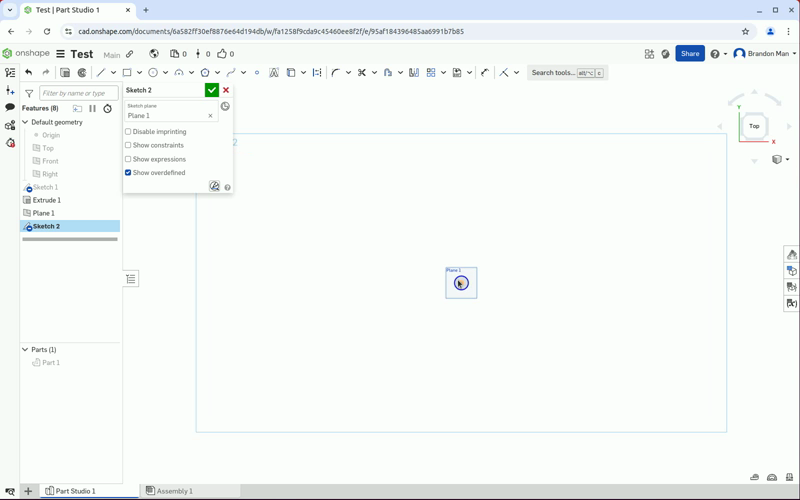
scroll(6)
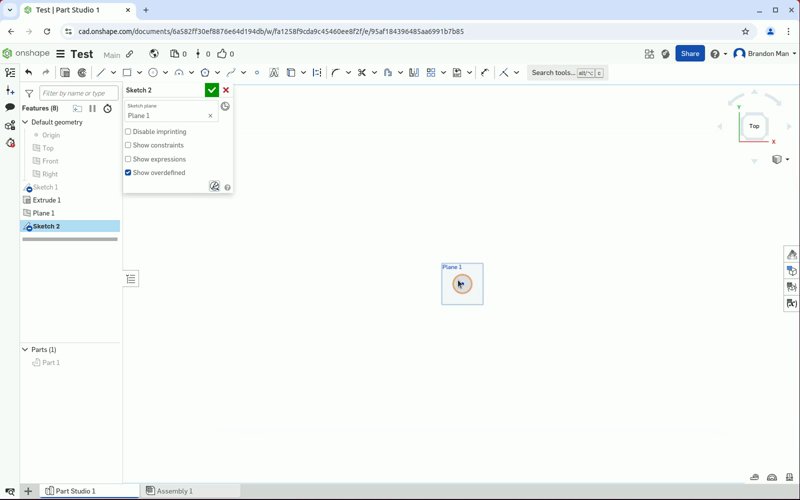
scroll(6)
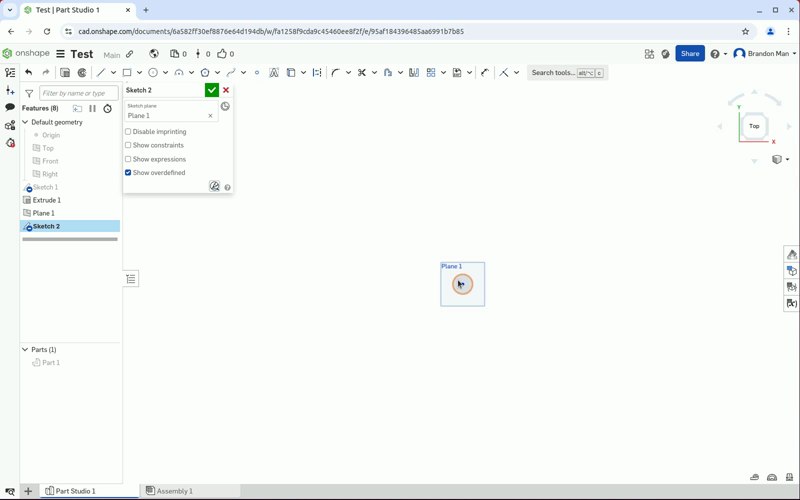
scroll(6)
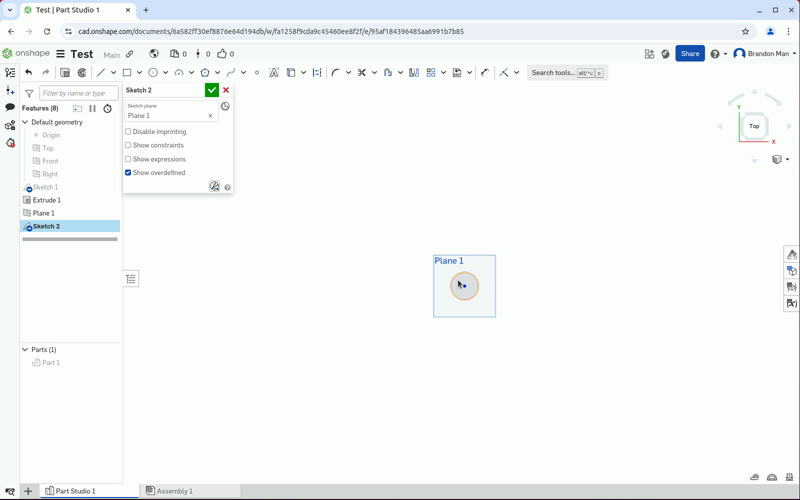
scroll(6)
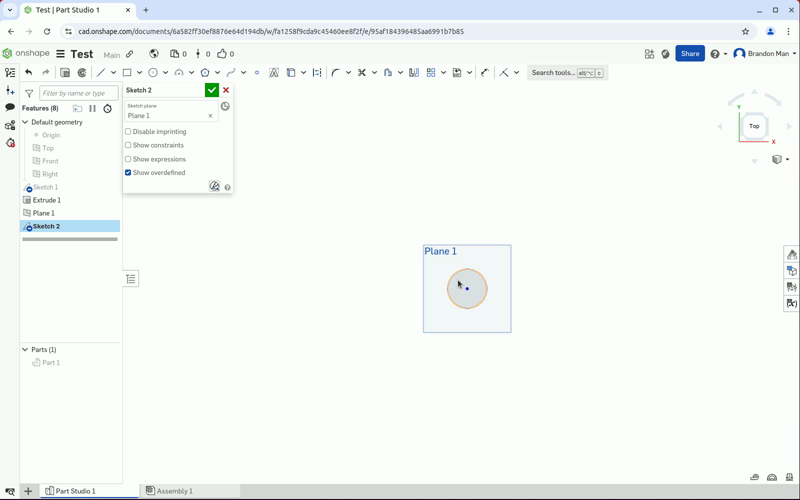
scroll(6)
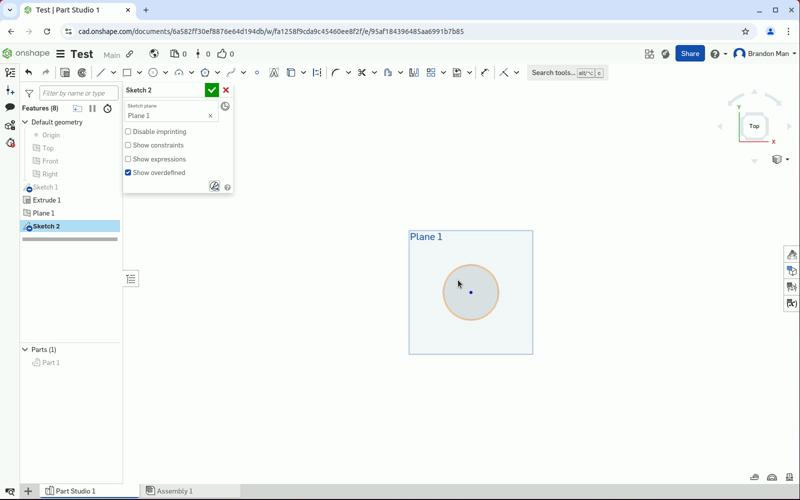
scroll(6)
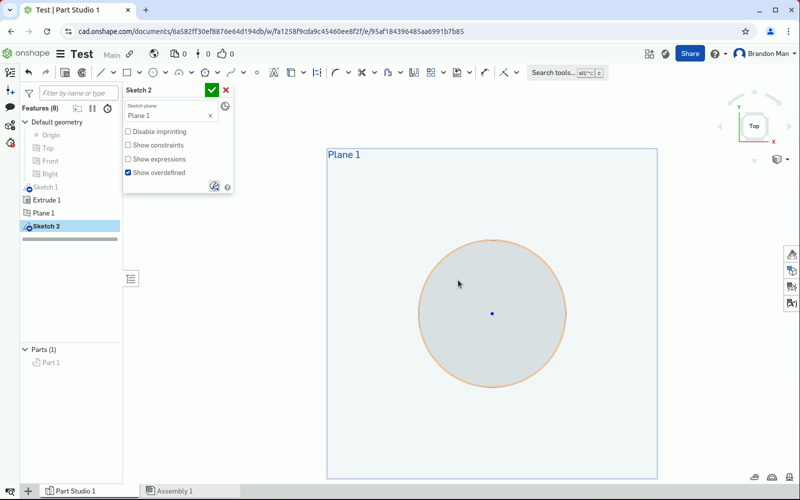
click(458, 279)
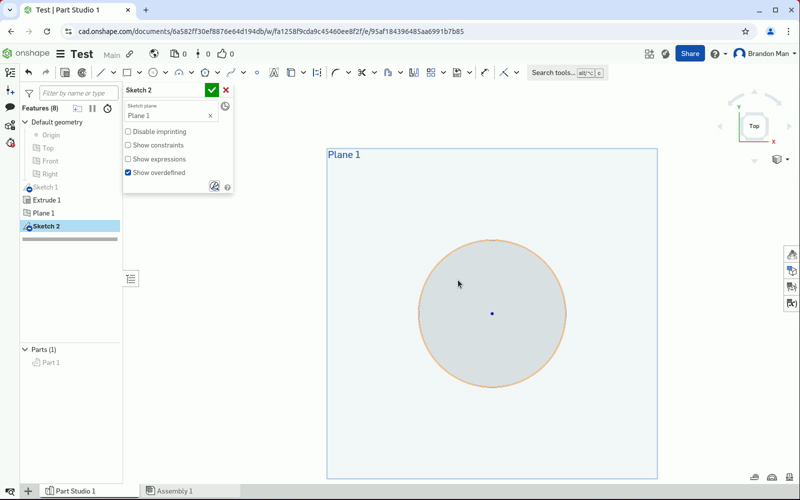
scroll(-6)
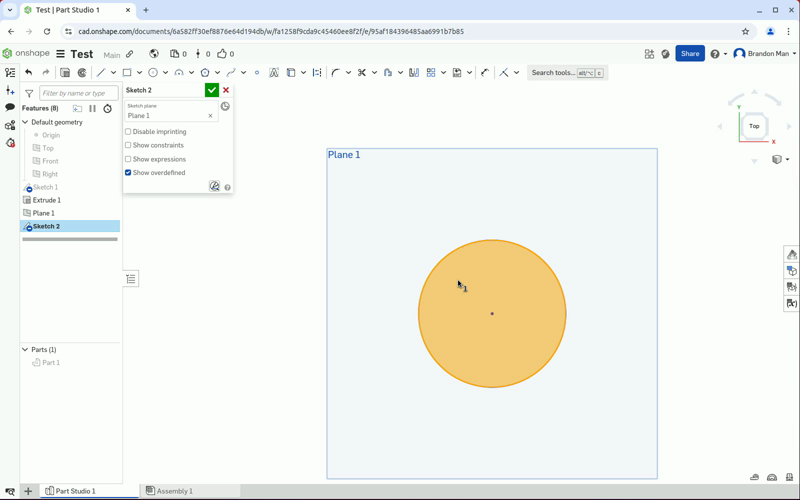
scroll(-6)
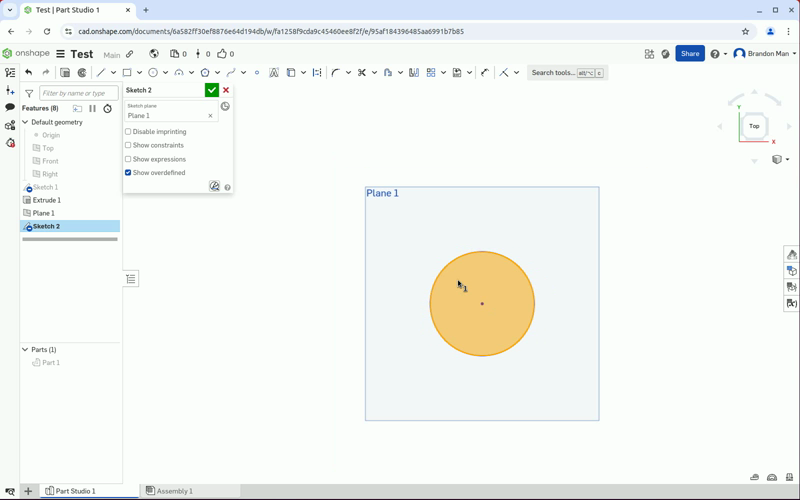
scroll(-6)
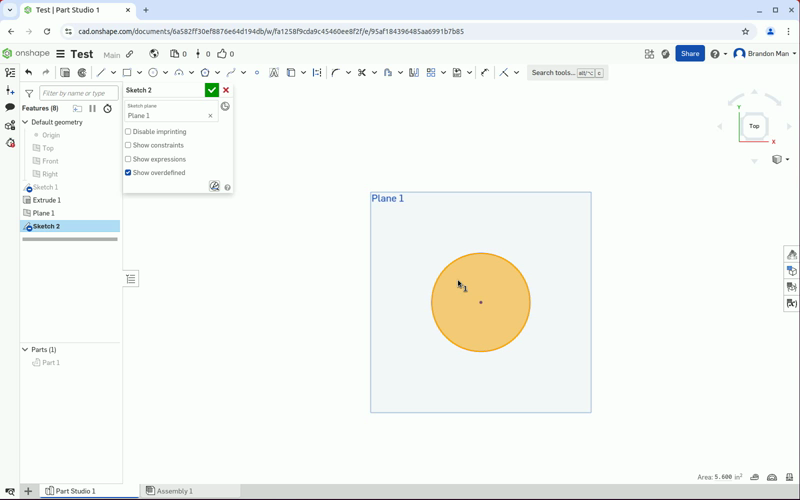
scroll(-6)
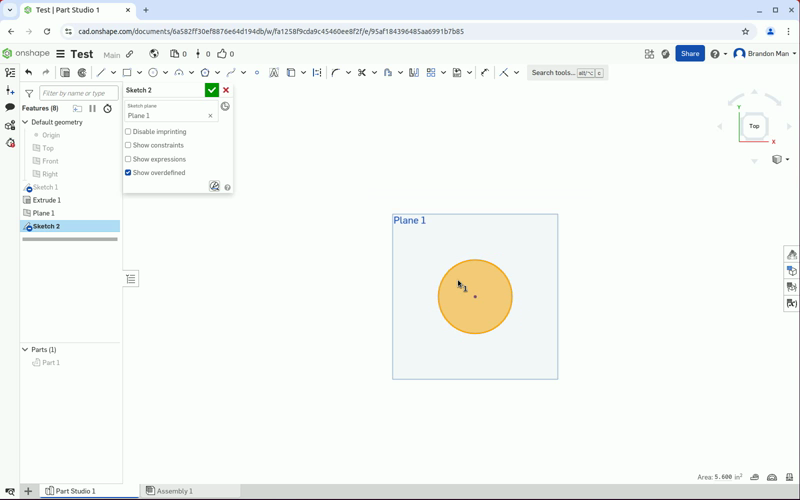
scroll(-6)
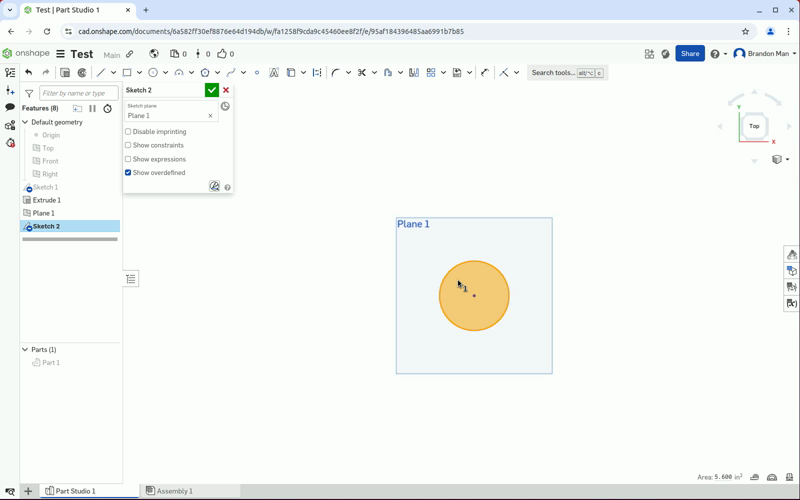
scroll(-6)
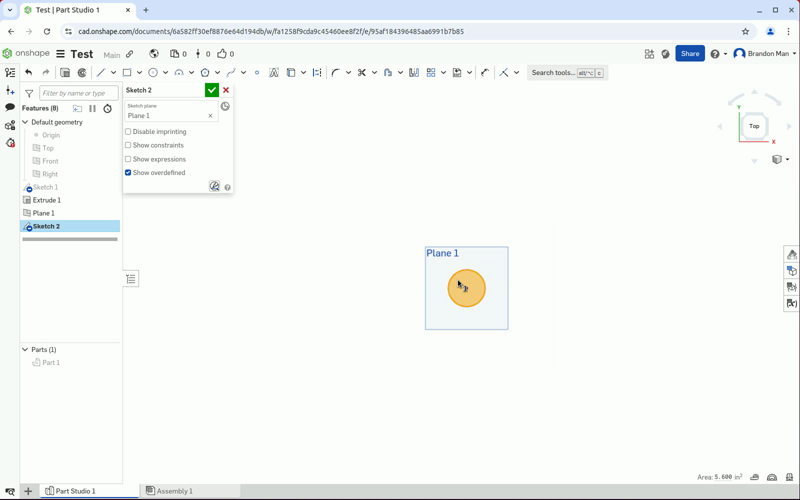
scroll(-6)
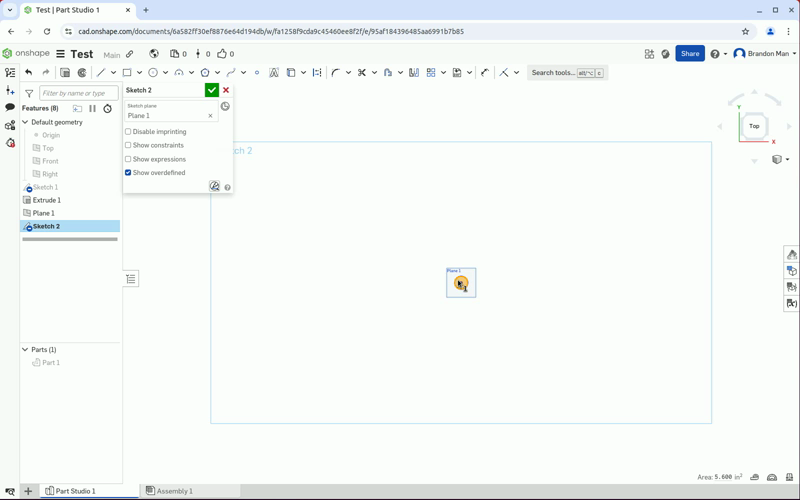
mouse_move(73, 352)
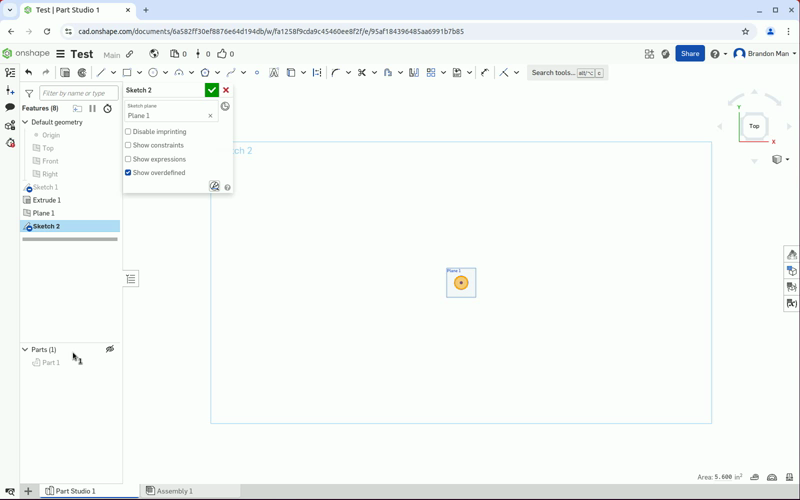
key(shift+y)
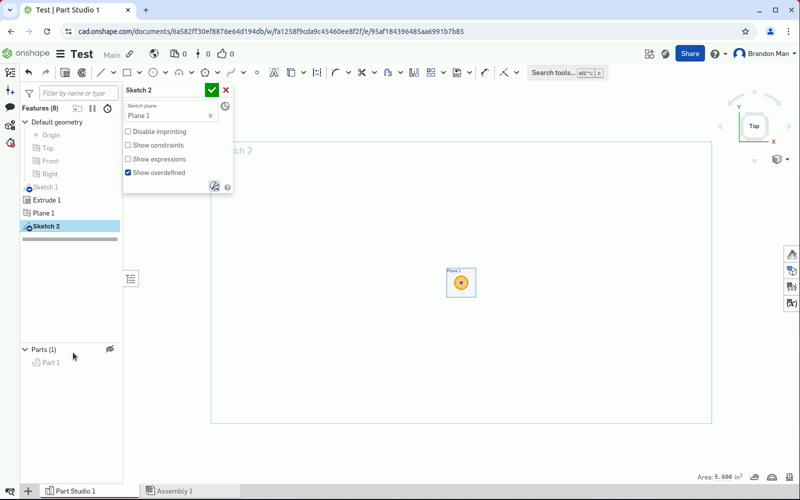
key(shift+e)
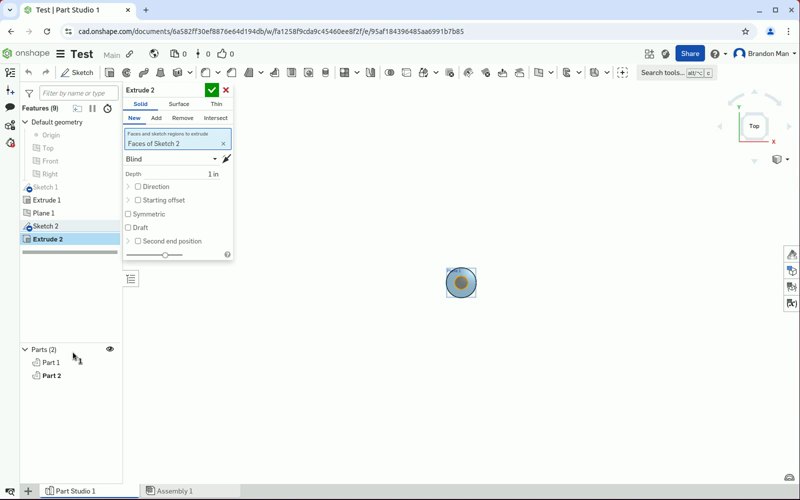
mouse_move(143, 106)
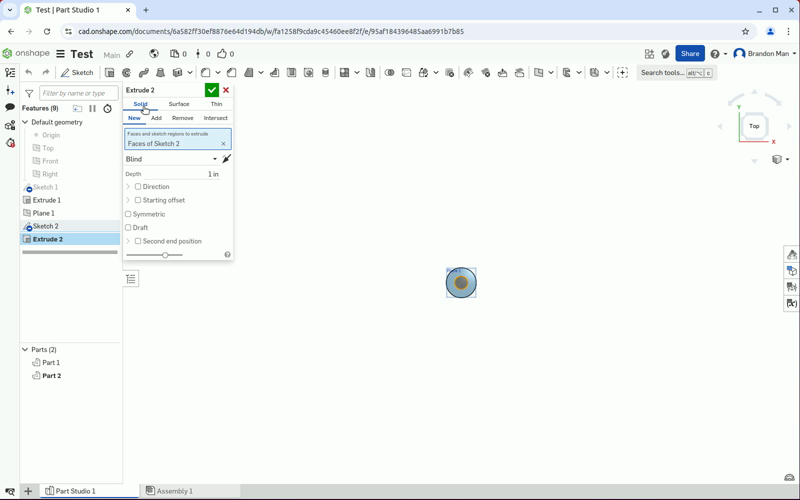
click(143, 106)
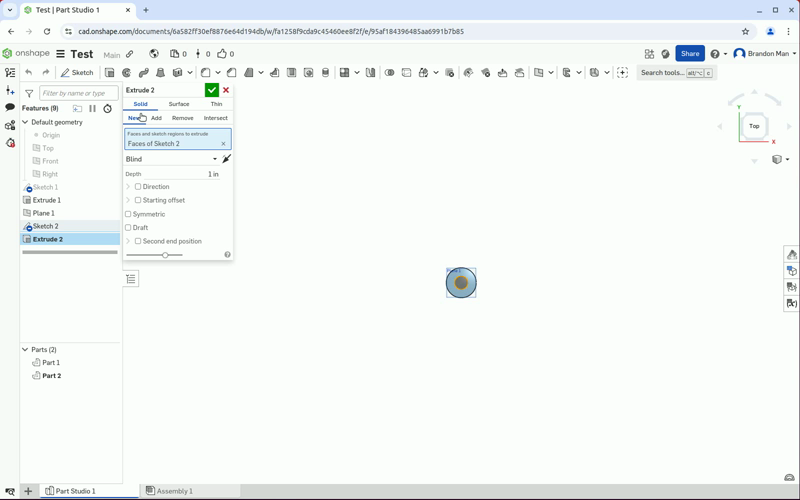
mouse_move(137, 120)
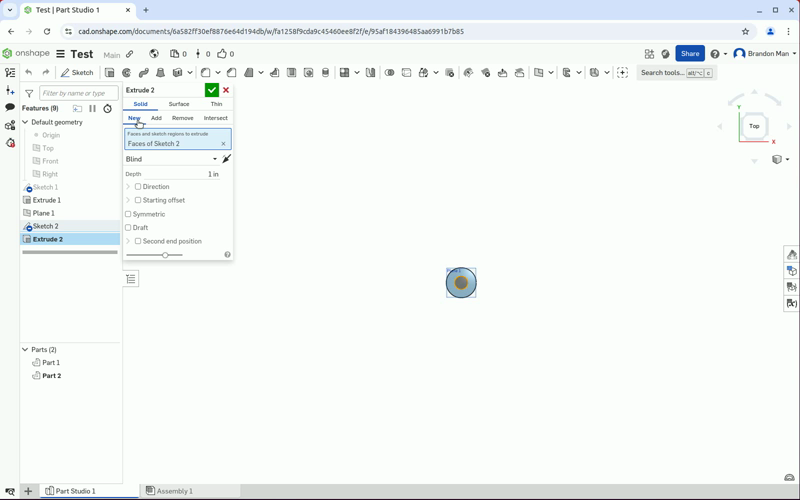
click(137, 120)
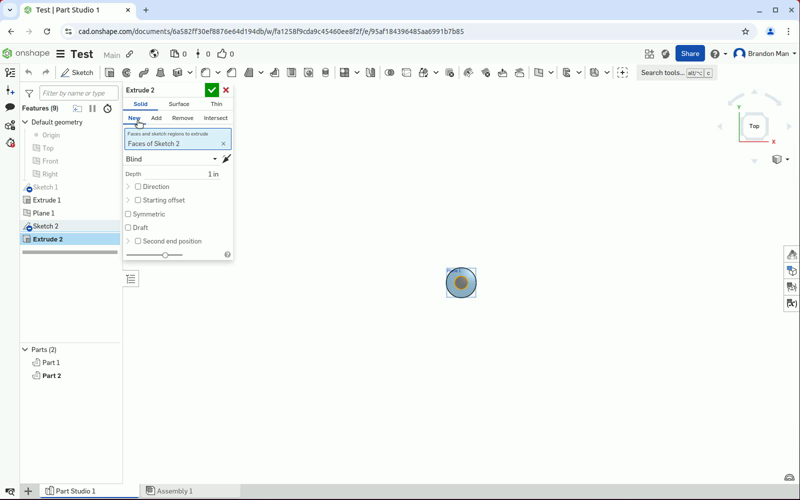
key(tab, 4)
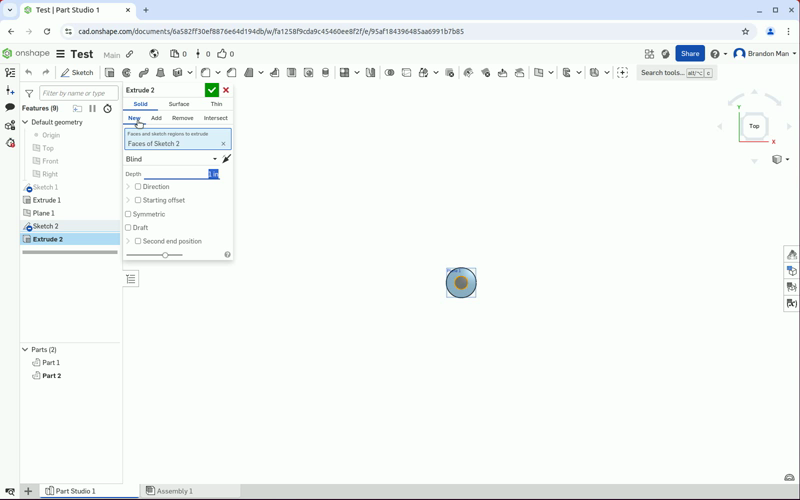
text(16.609)
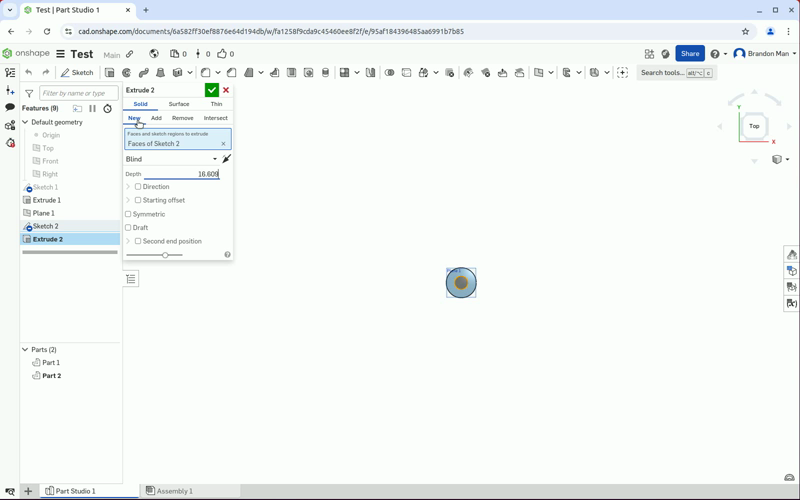
key(enter)
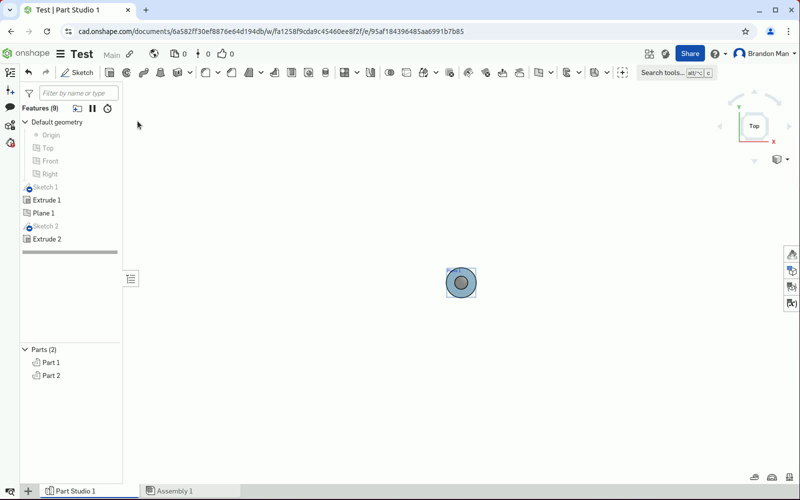
key(shift+h)
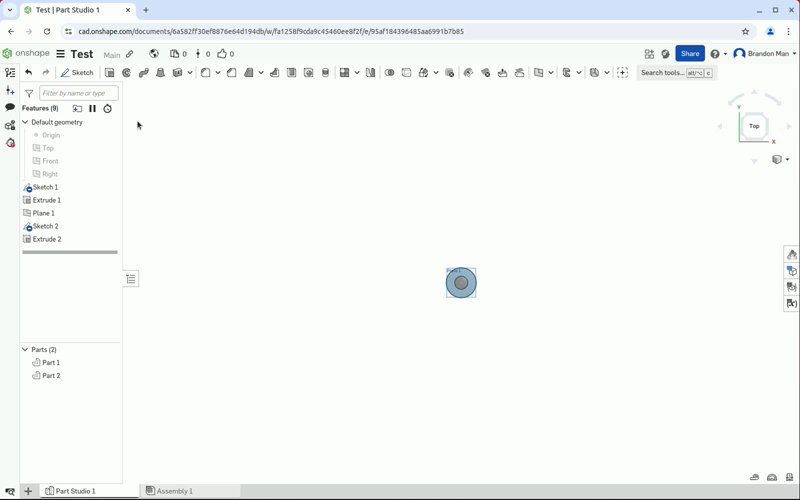
key(shift+h)
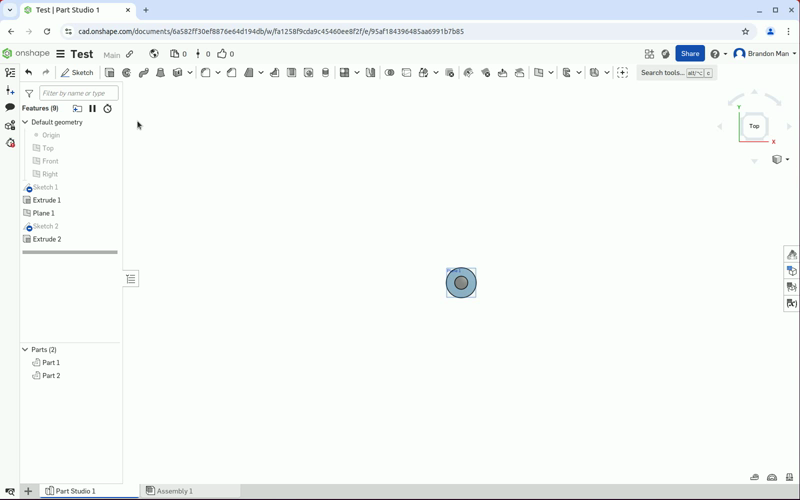
mouse_move(73, 189)
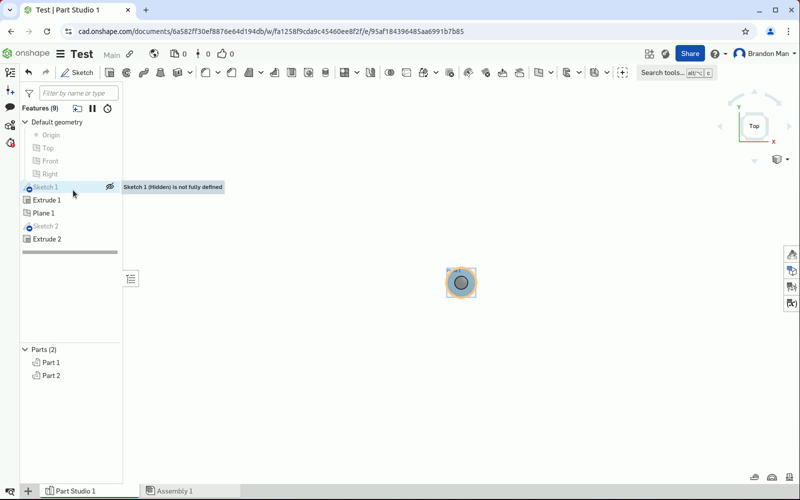
click(73, 189)
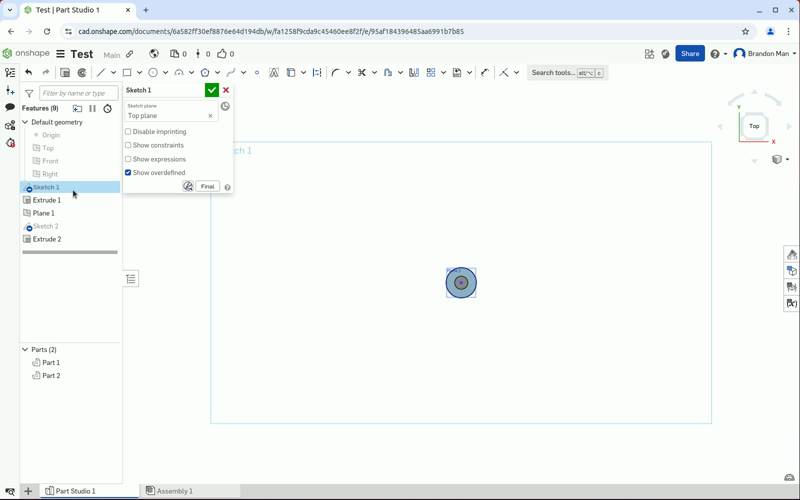
mouse_move(229, 92)
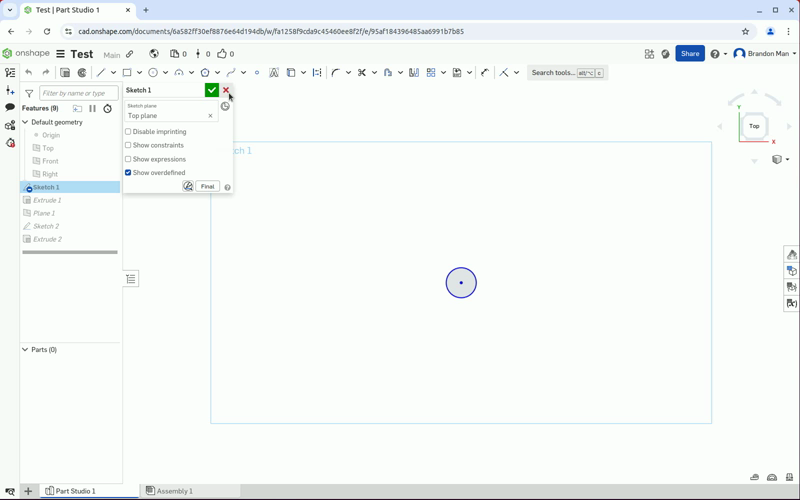
click(229, 92)
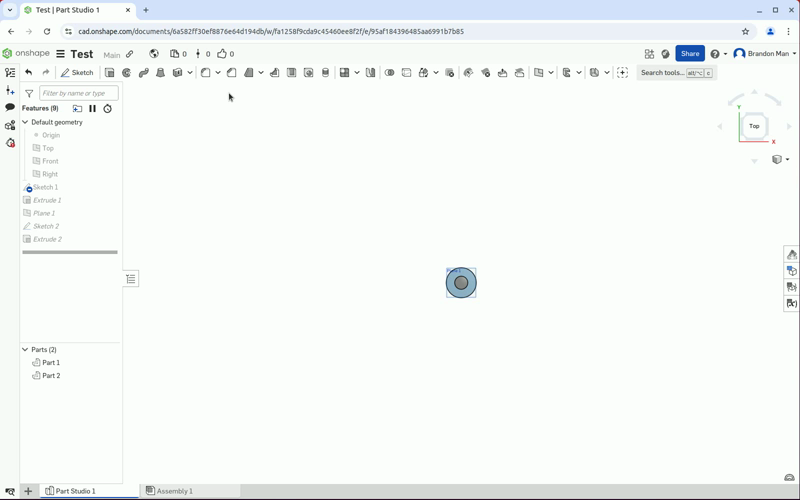
mouse_move(73, 352)
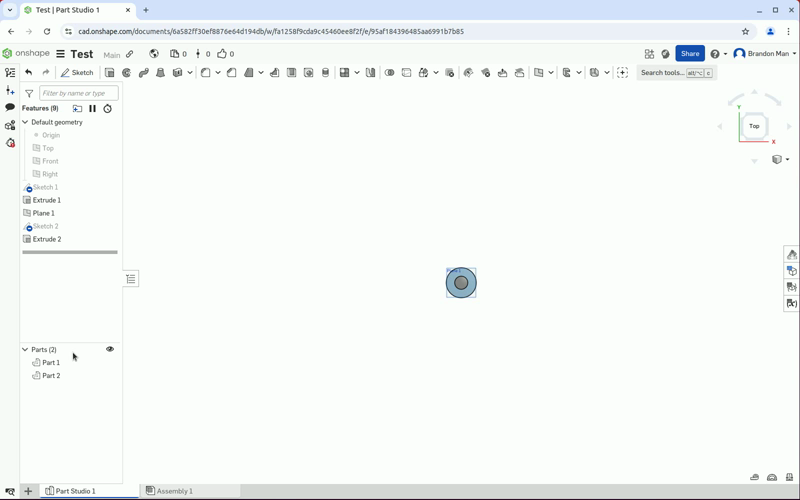
key(y)
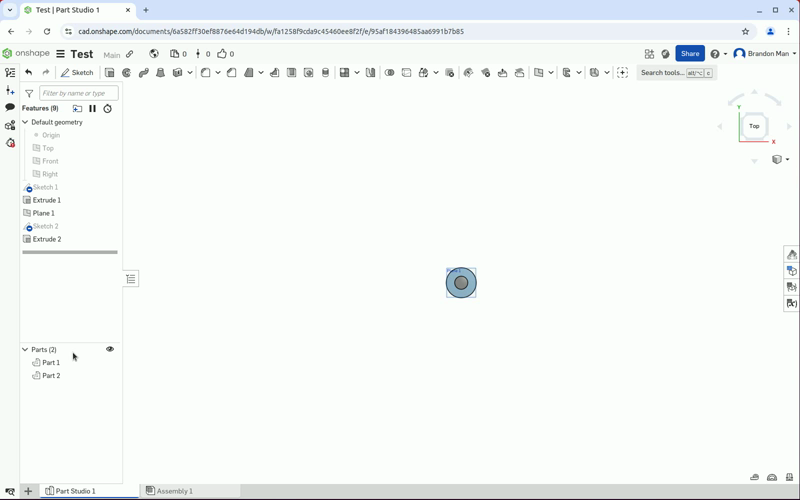
key(shift+p)
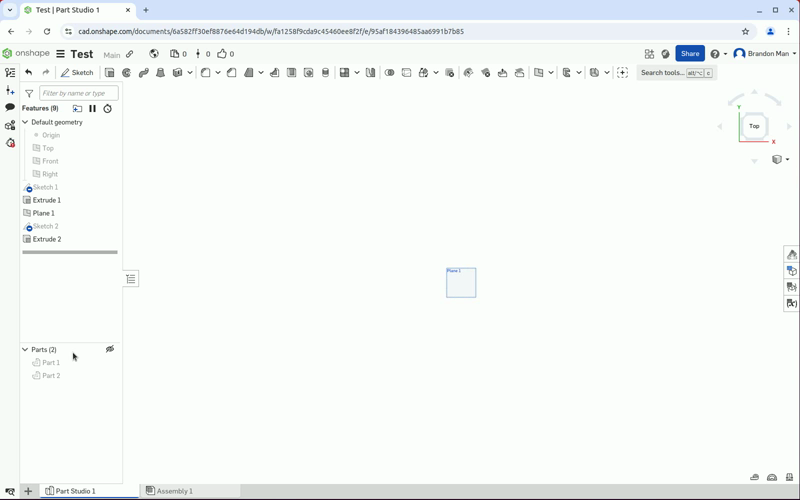
key(space)
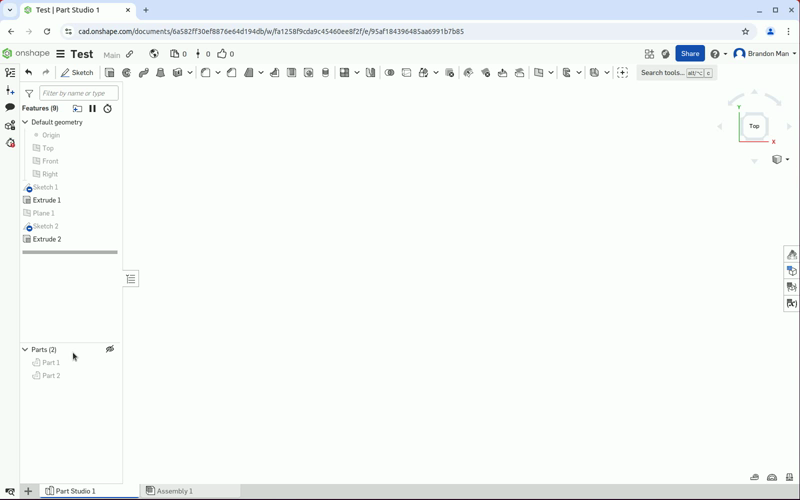
key_down(shift)
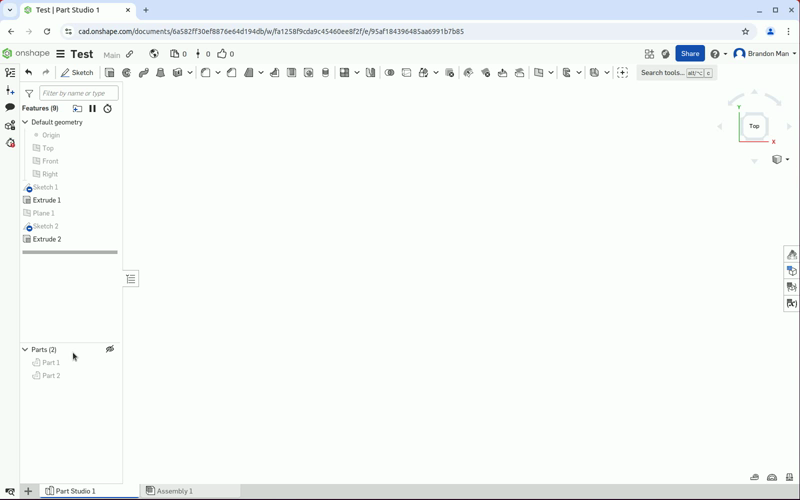
key(up)
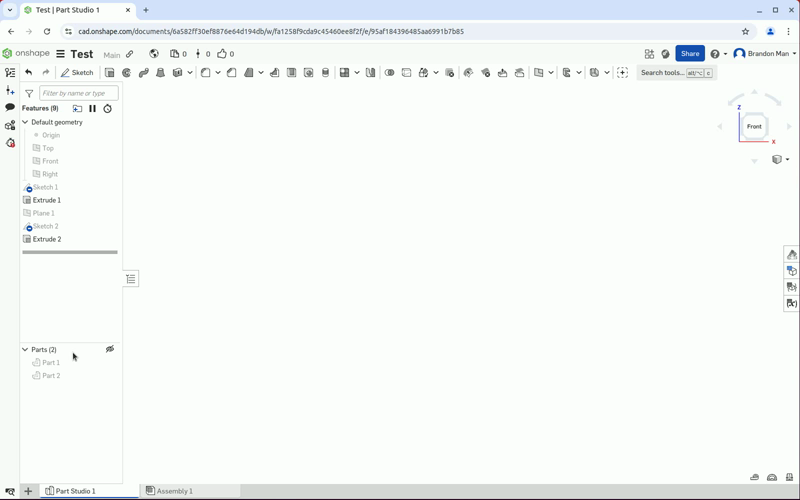
key_up(shift)
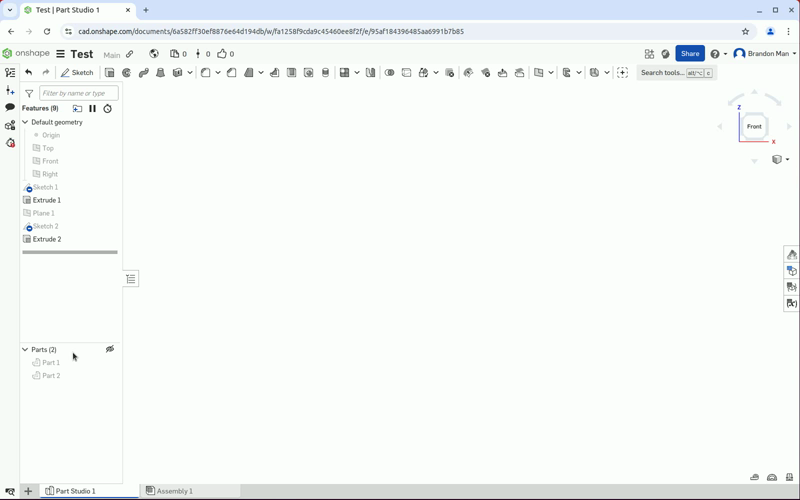
mouse_move(73, 352)
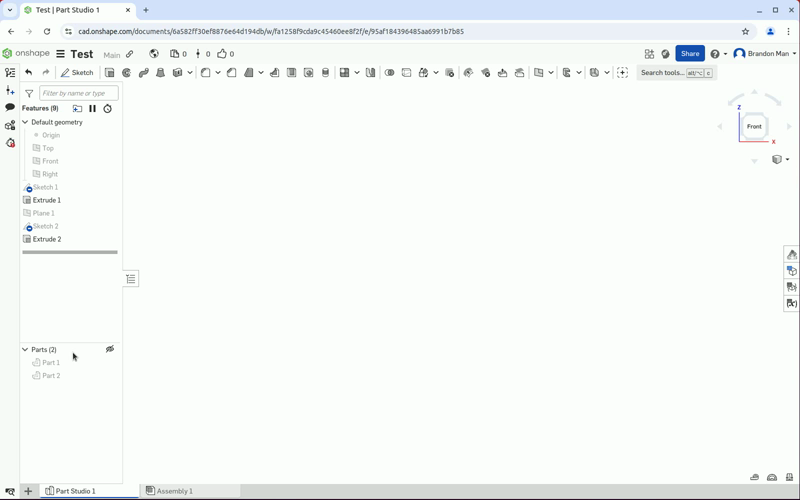
key(shift+y)
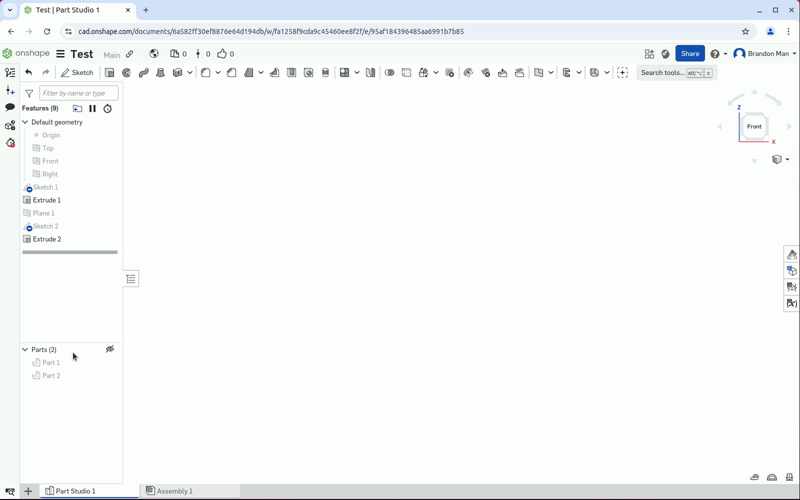
key(shift+s)
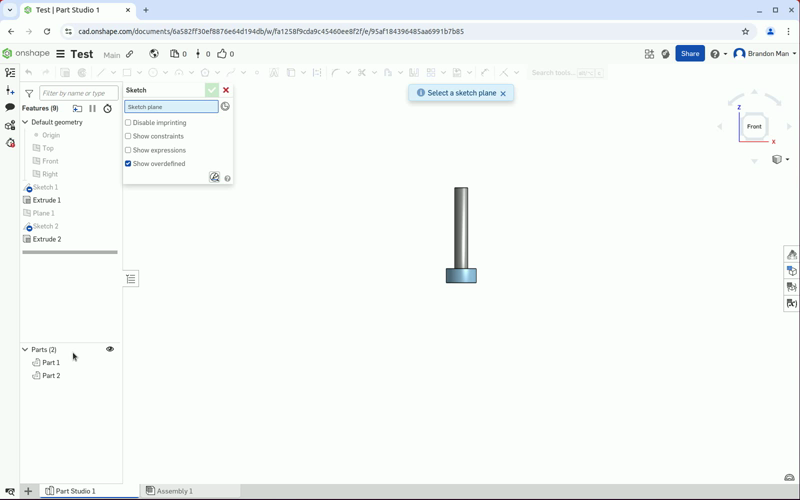
mouse_move(73, 163)
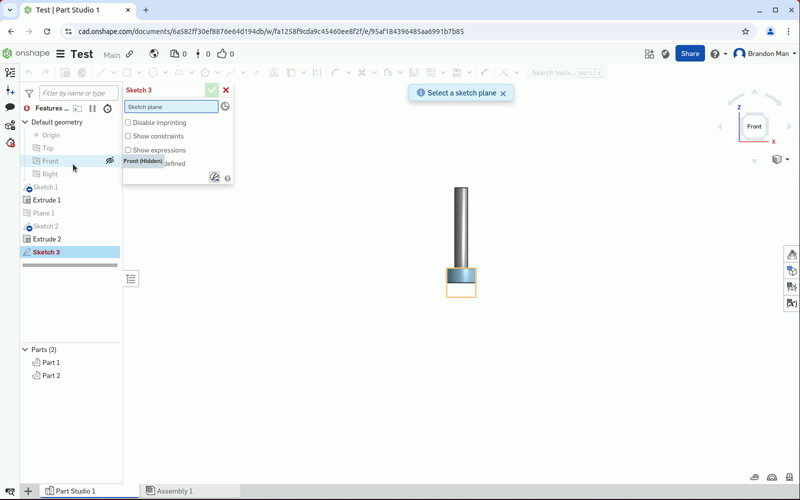
click(73, 163)
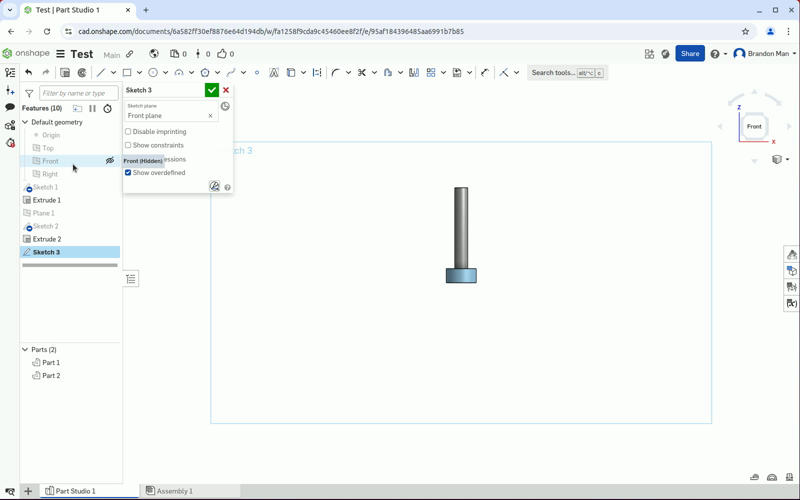
mouse_move(73, 352)
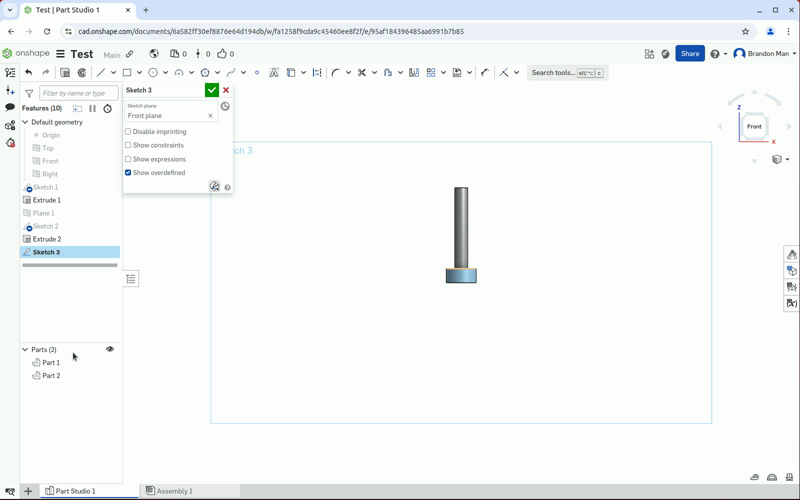
key(y)
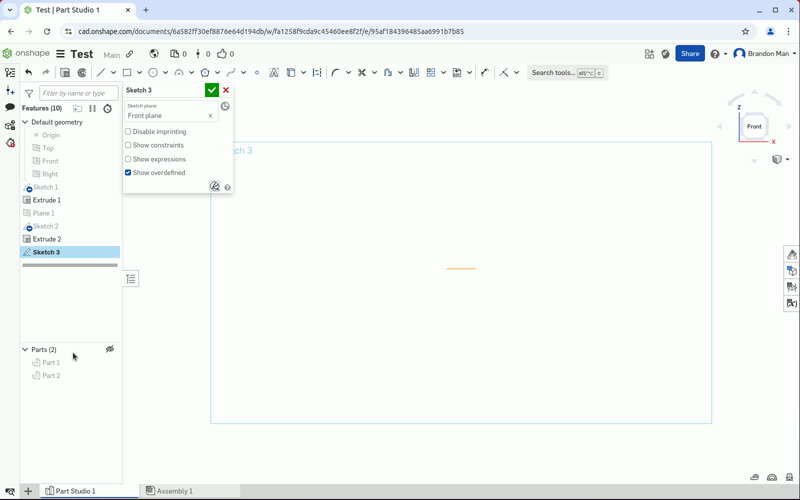
key(c)
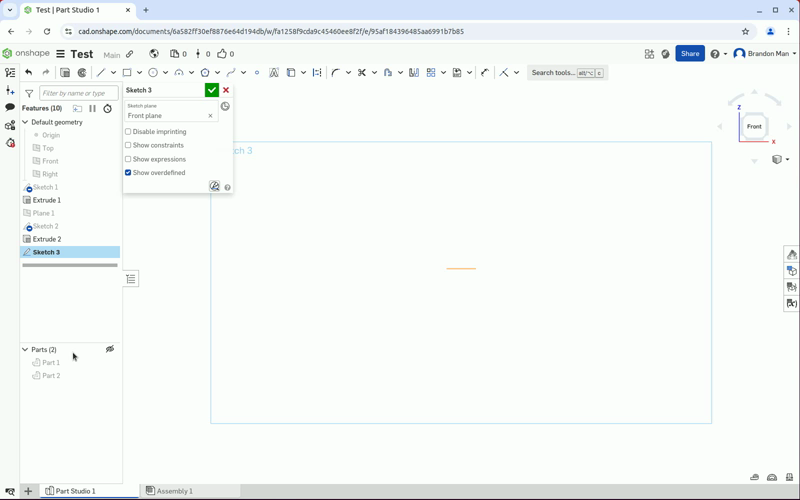
key_down(shift)
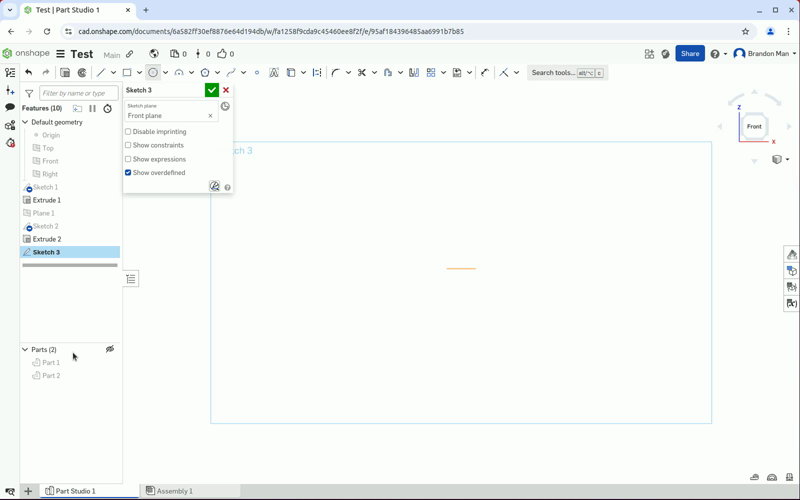
mouse_move(461, 178)
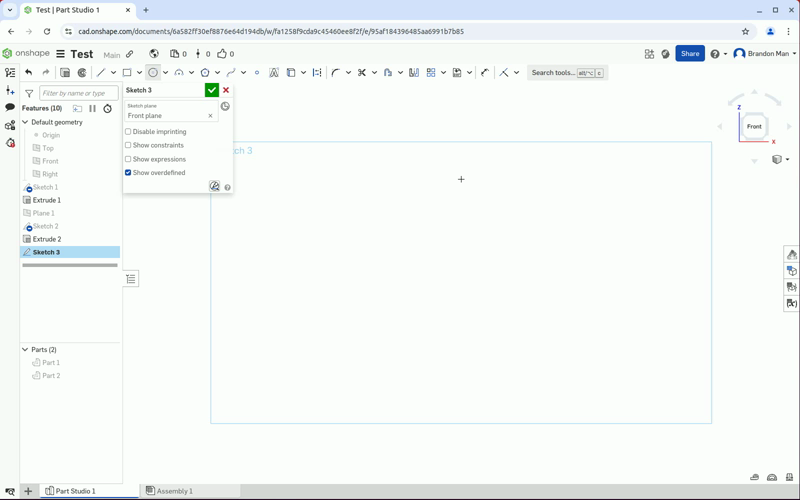
click(461, 178)
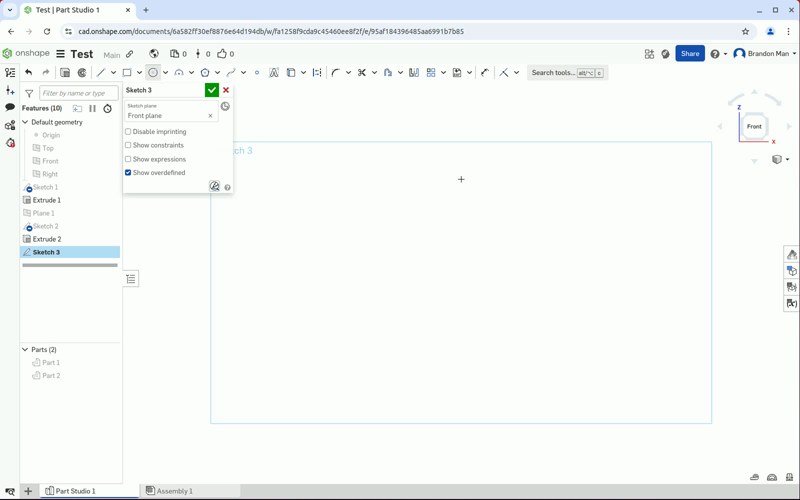
key_up(shift)
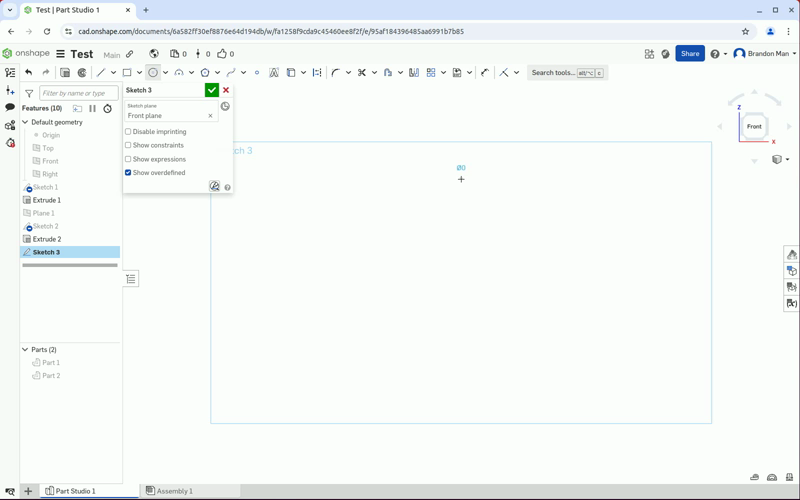
mouse_move(470, 178)
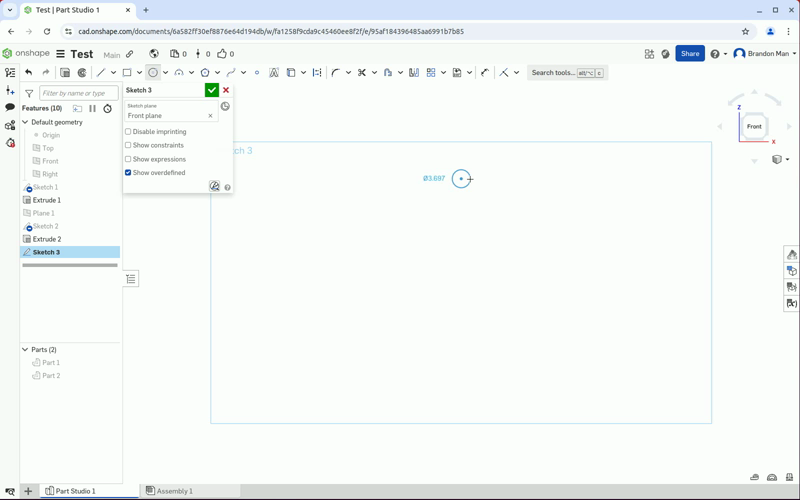
click(470, 178)
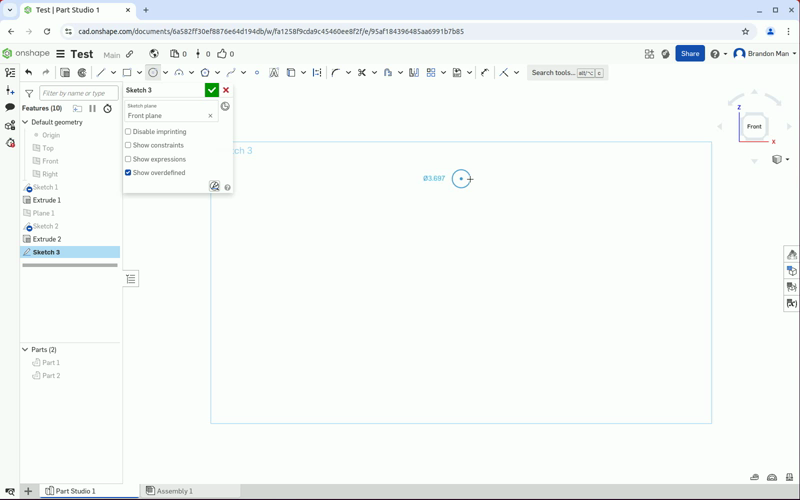
key(esc)
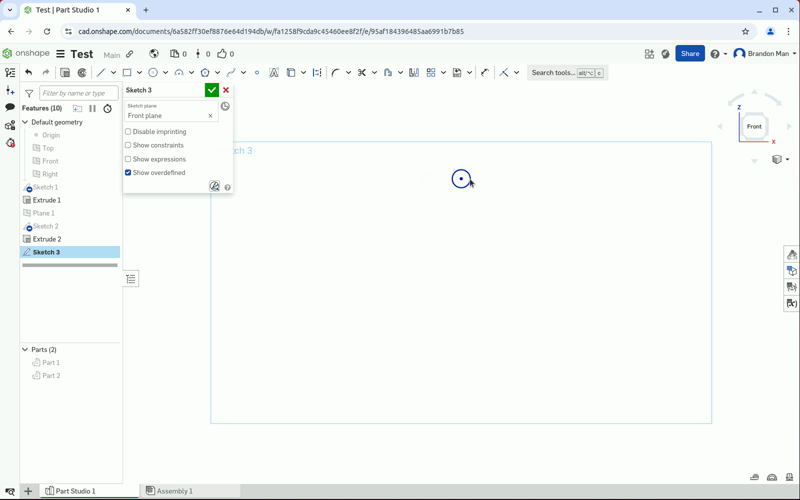
key(c)
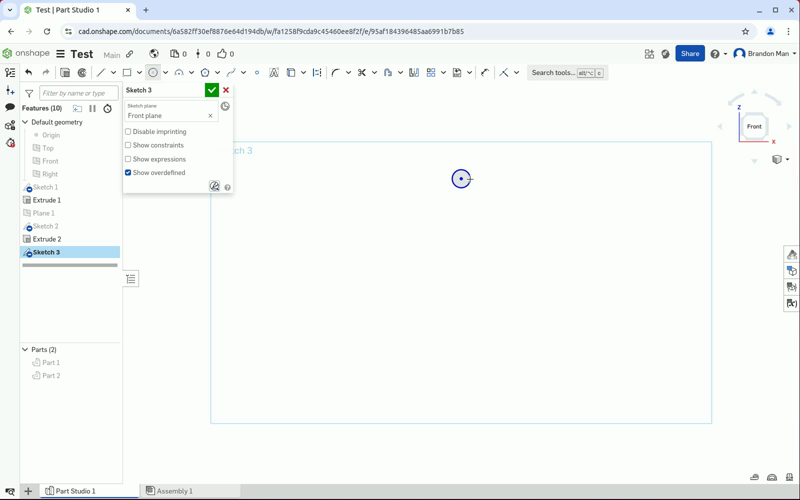
key_down(shift)
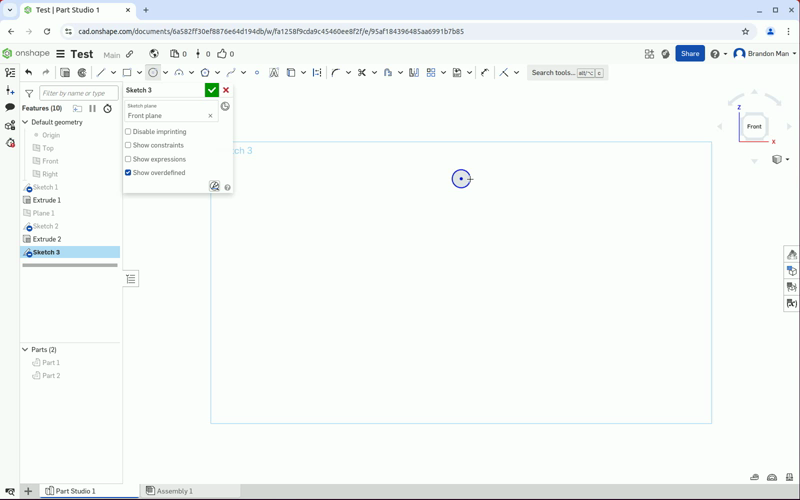
mouse_move(461, 178)
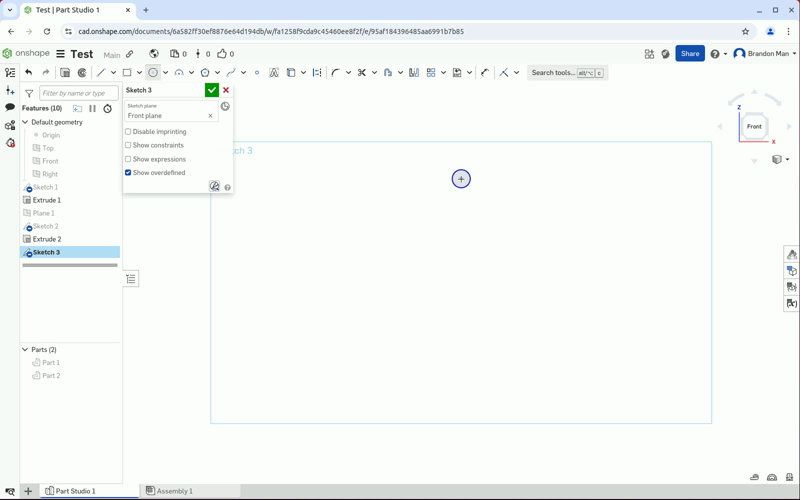
click(461, 178)
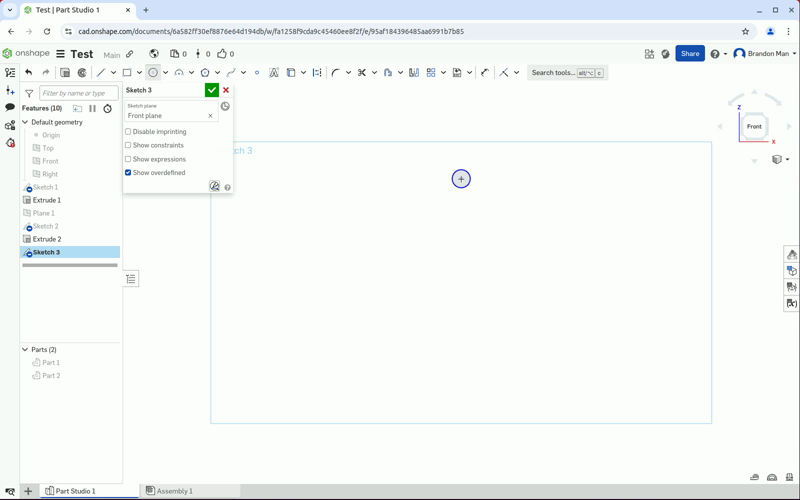
key_up(shift)
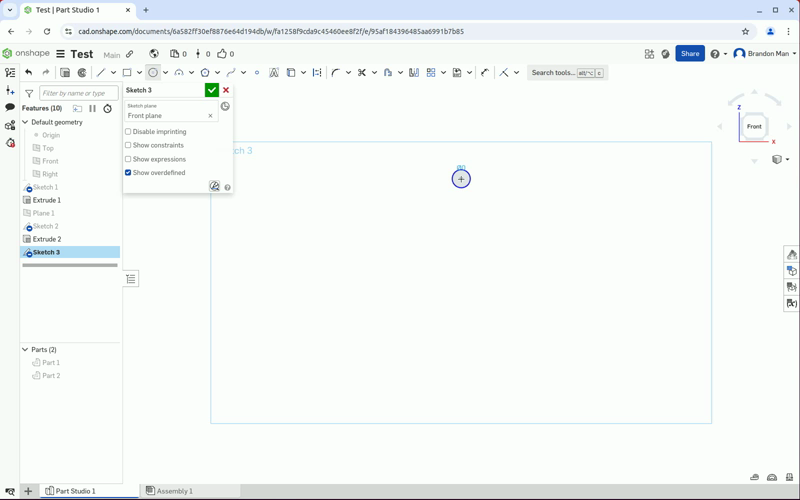
mouse_move(465, 178)
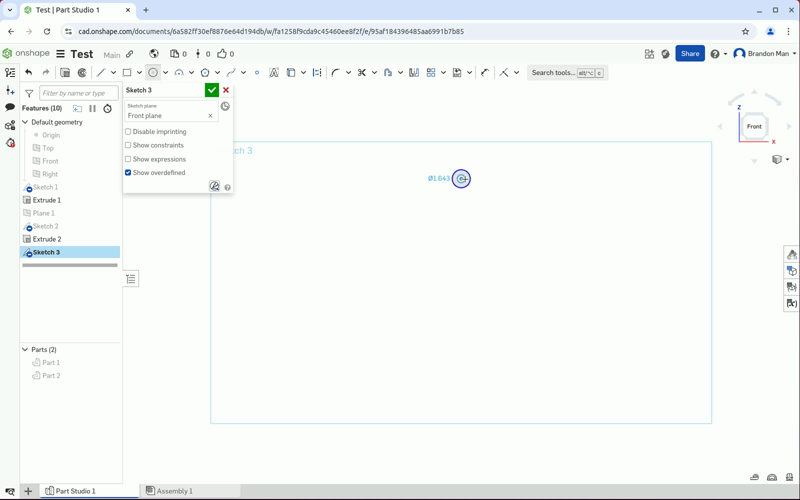
scroll(6)
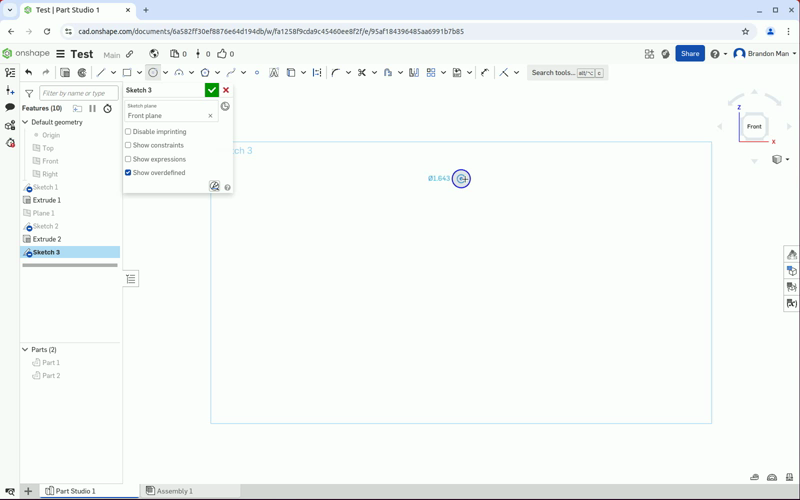
scroll(6)
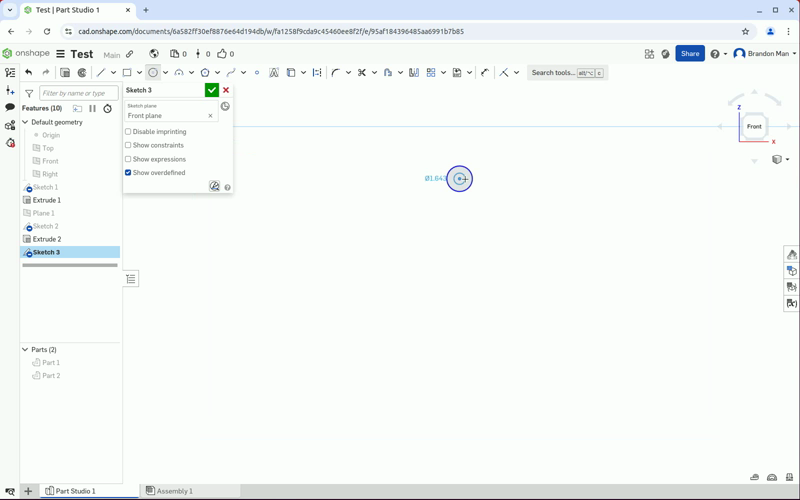
scroll(6)
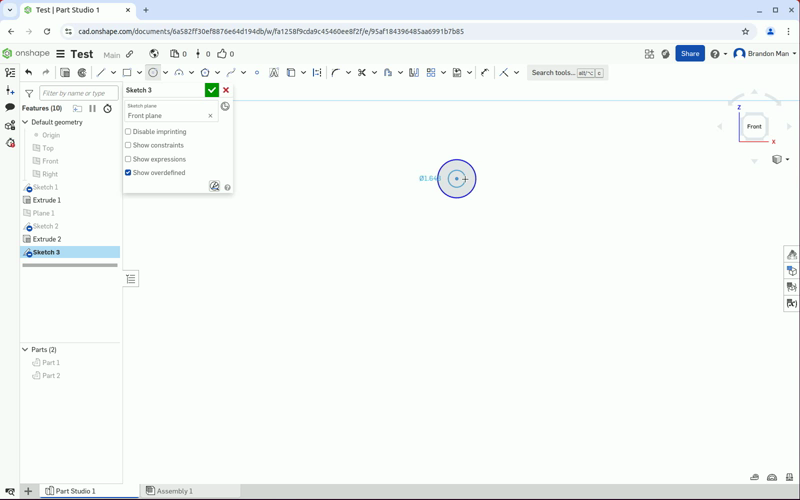
scroll(6)
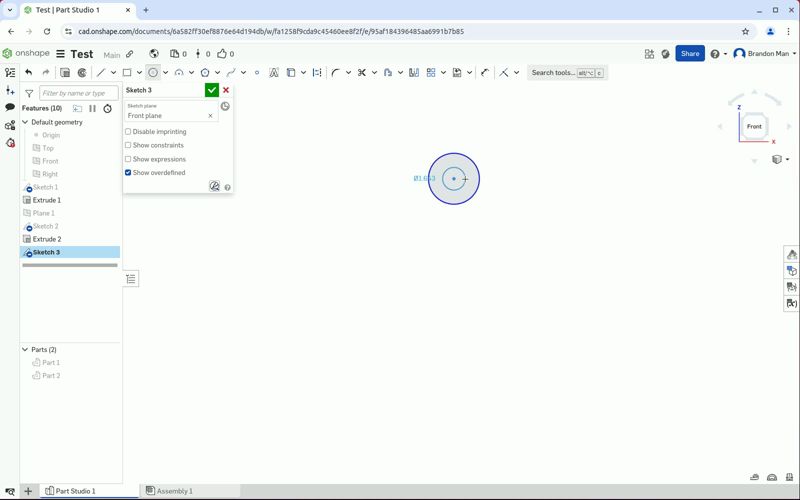
scroll(6)
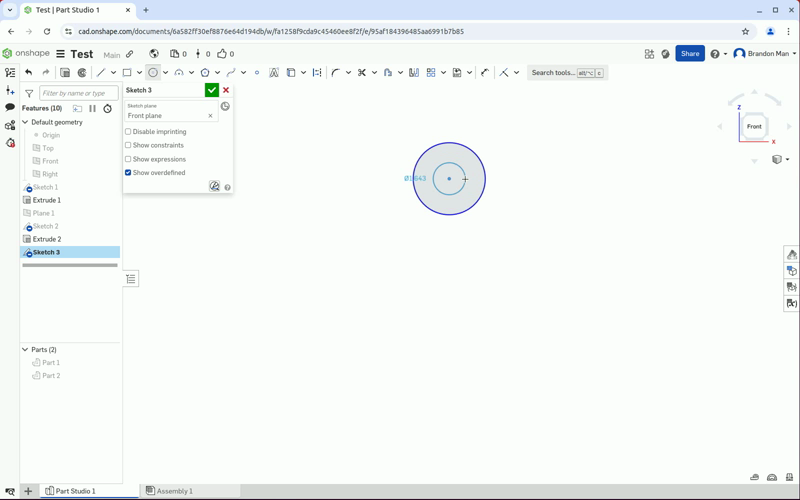
scroll(6)
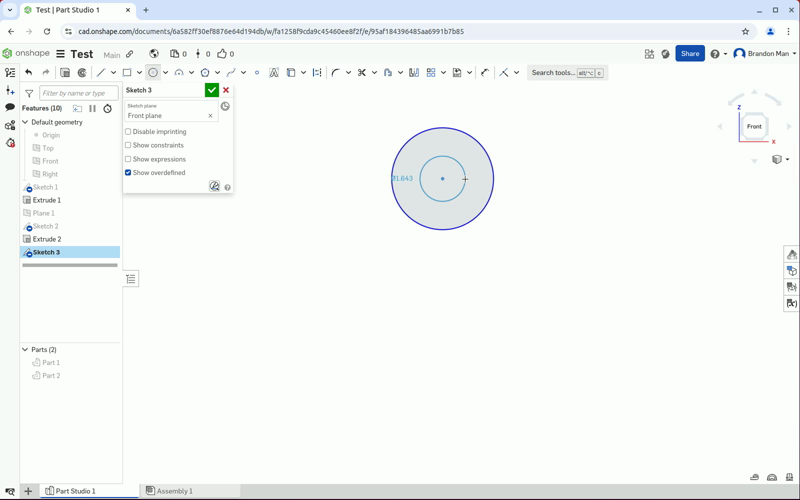
scroll(6)
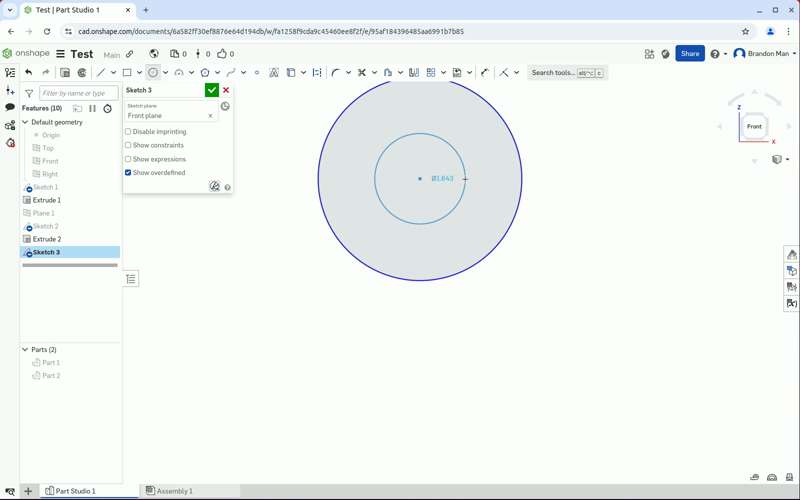
click(465, 178)
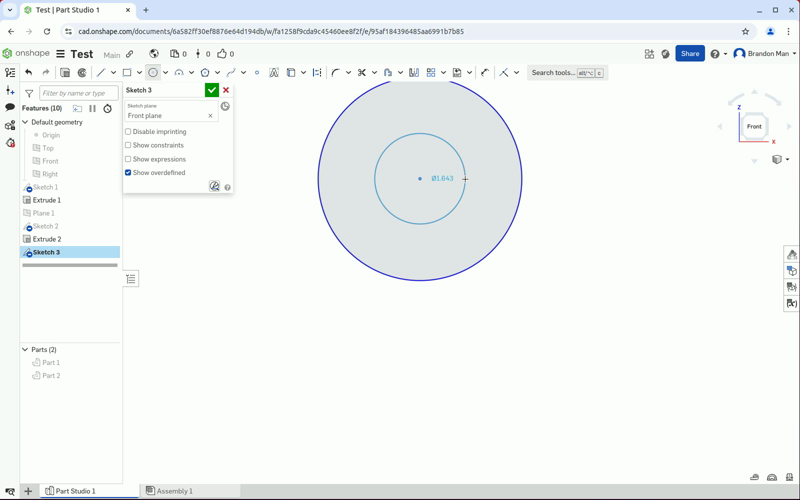
scroll(-6)
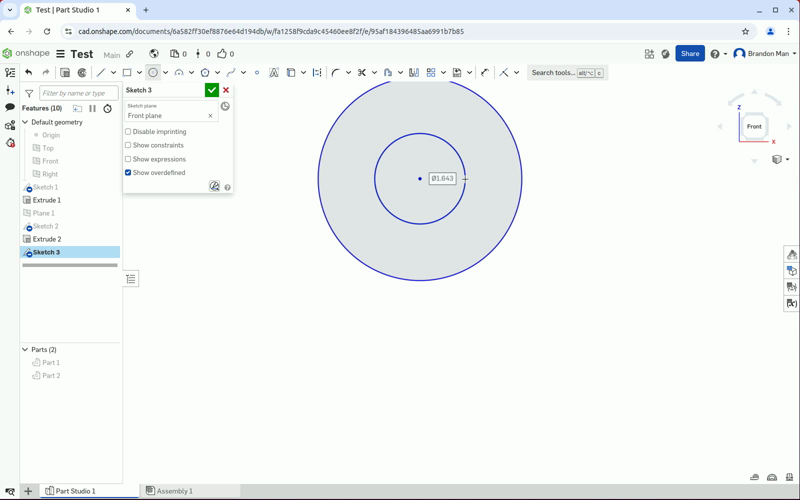
scroll(-6)
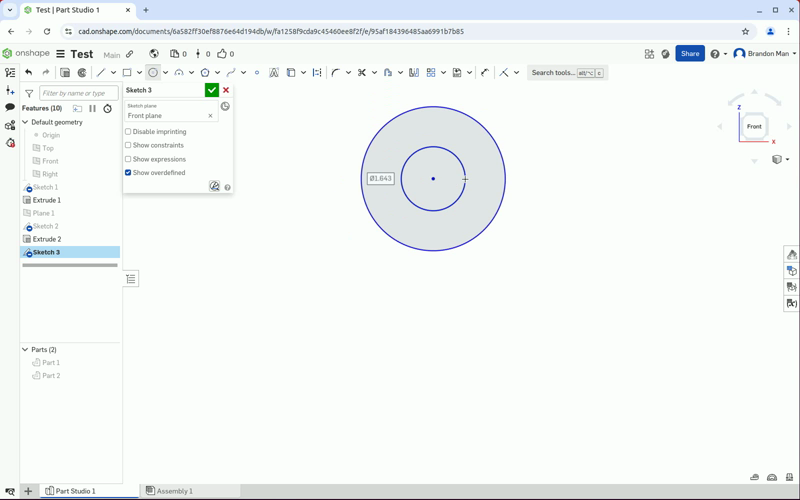
scroll(-6)
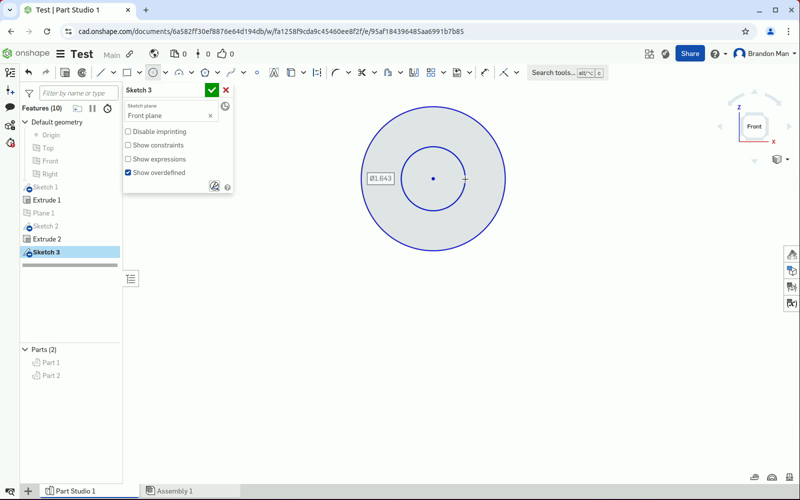
scroll(-6)
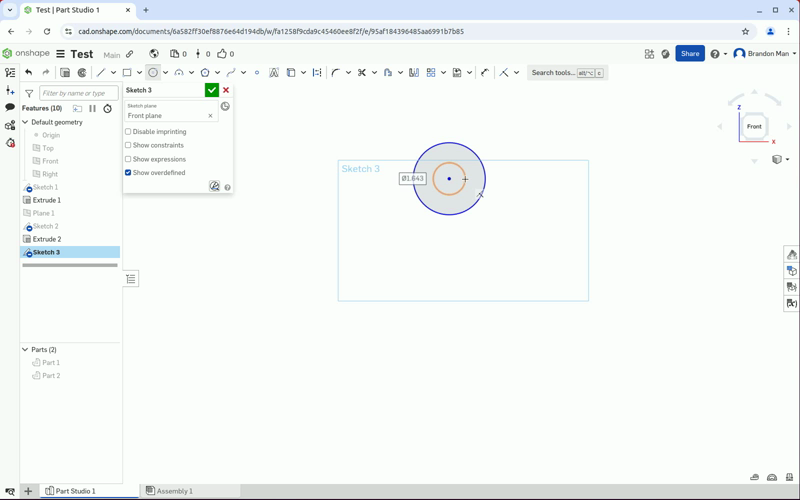
scroll(-6)
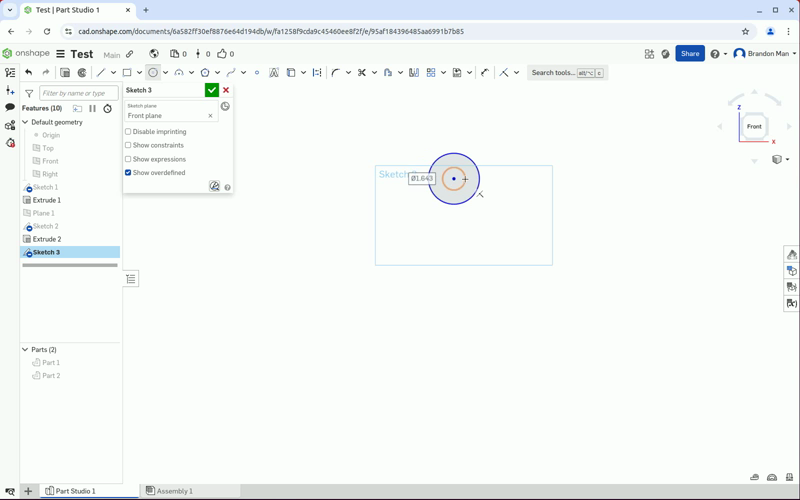
scroll(-6)
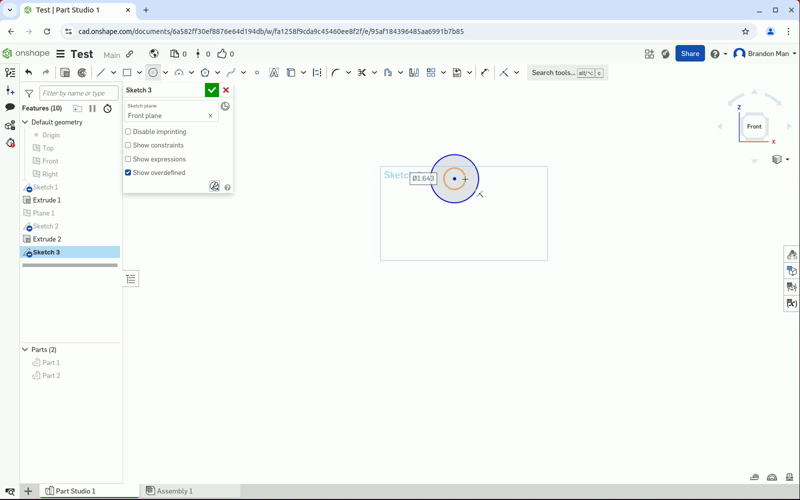
scroll(-6)
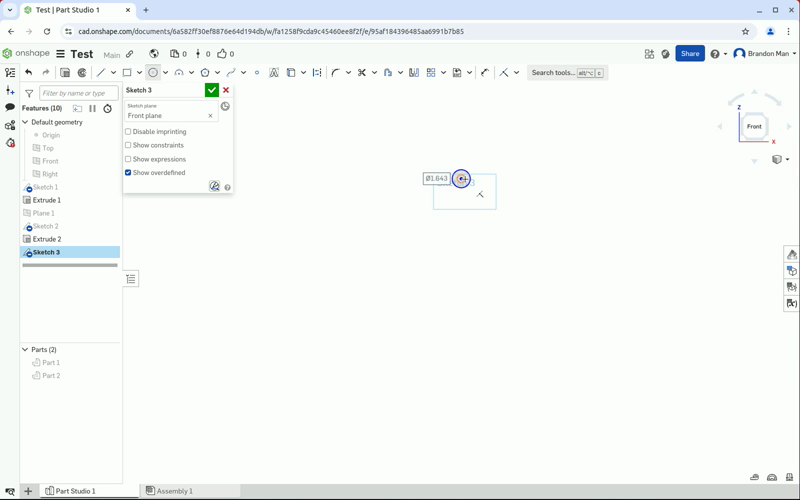
key(esc)
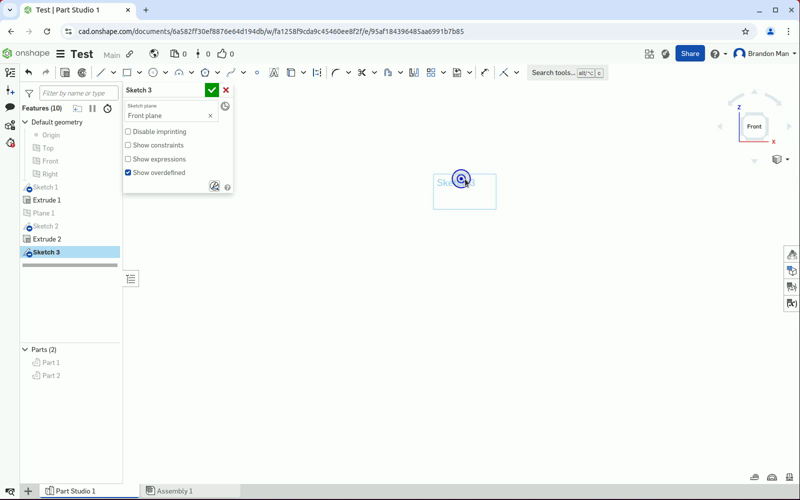
mouse_move(458, 184)
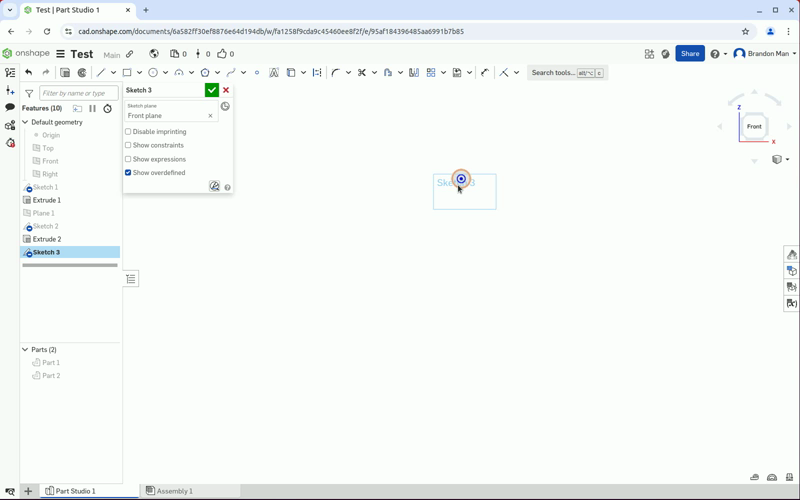
scroll(6)
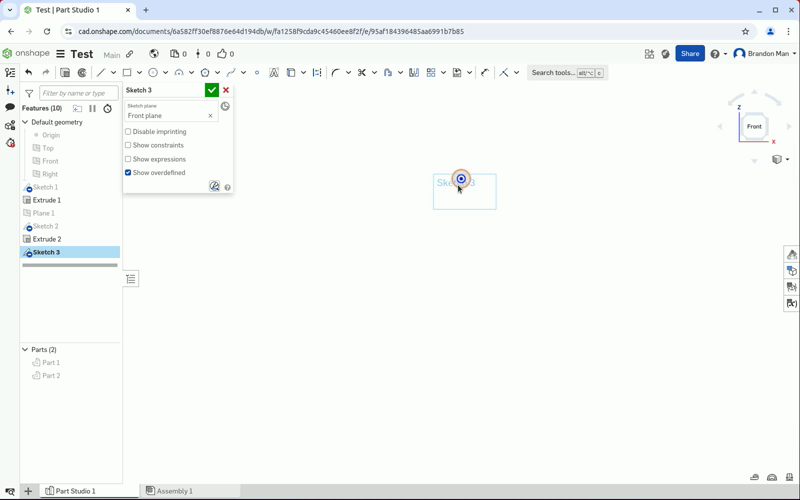
scroll(6)
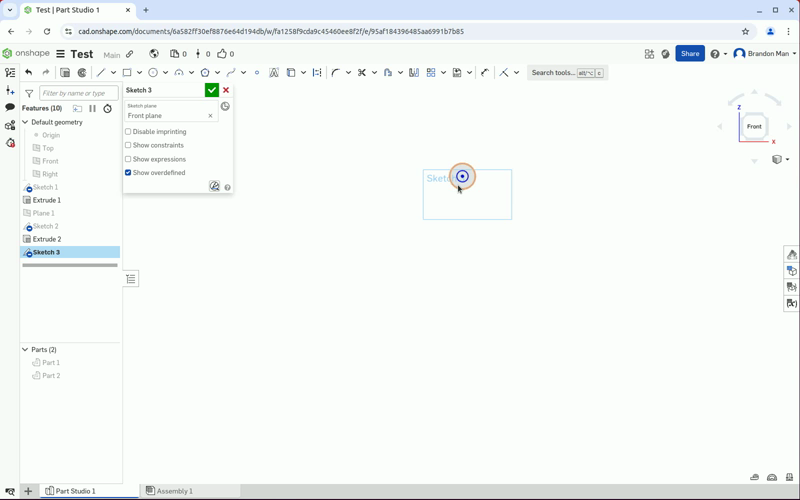
scroll(6)
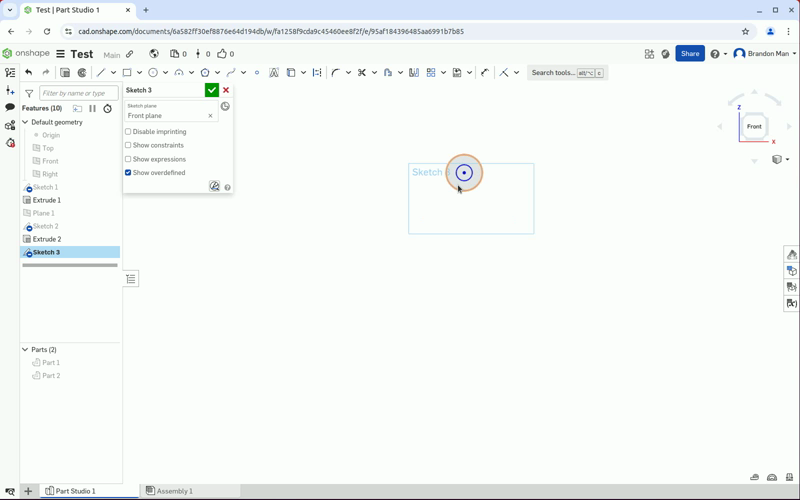
scroll(6)
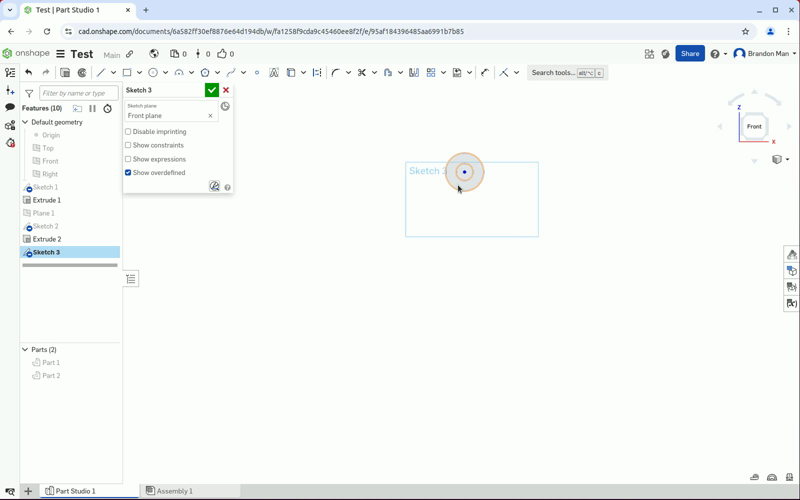
scroll(6)
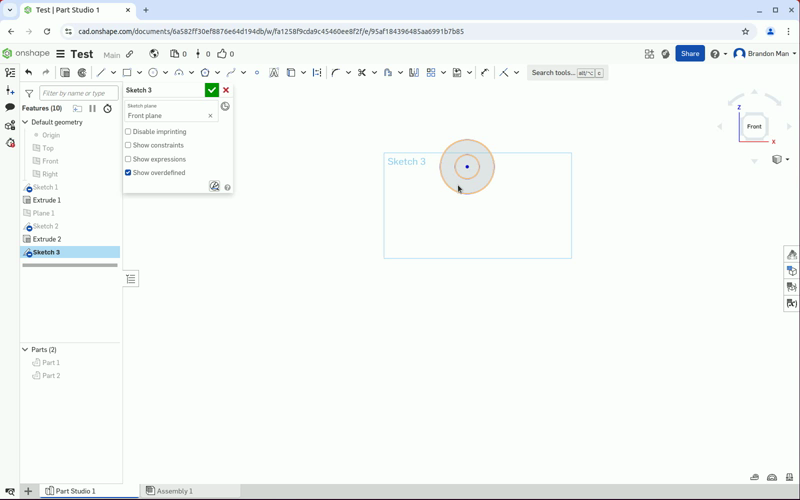
scroll(6)
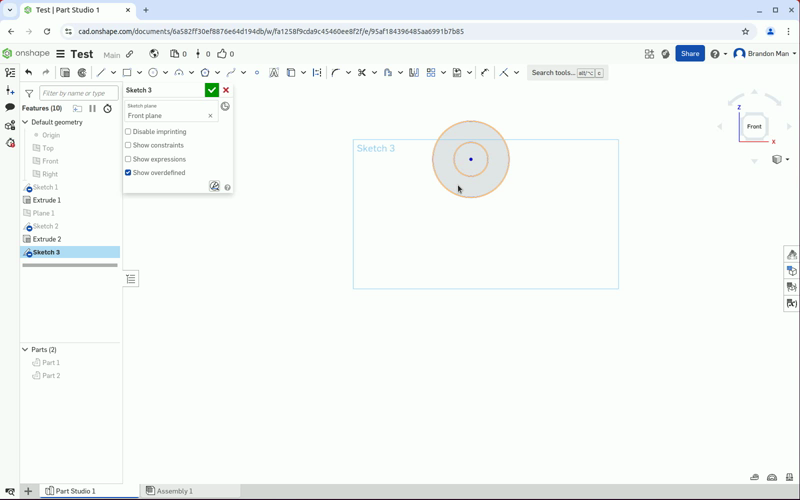
scroll(6)
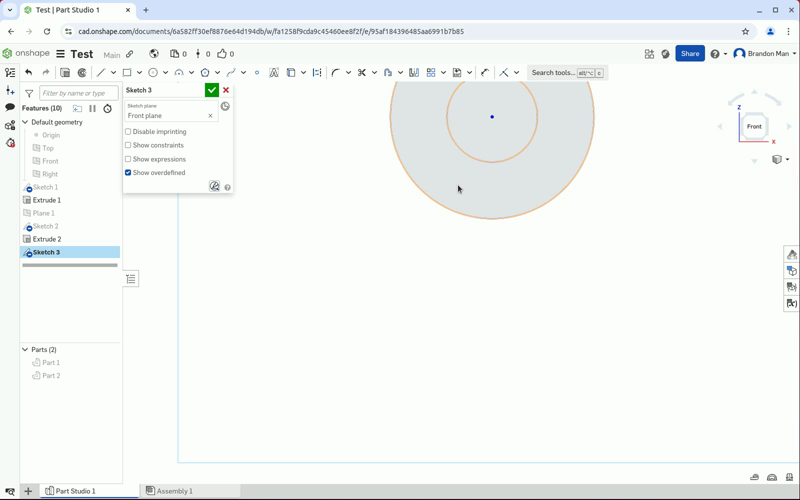
click(458, 184)
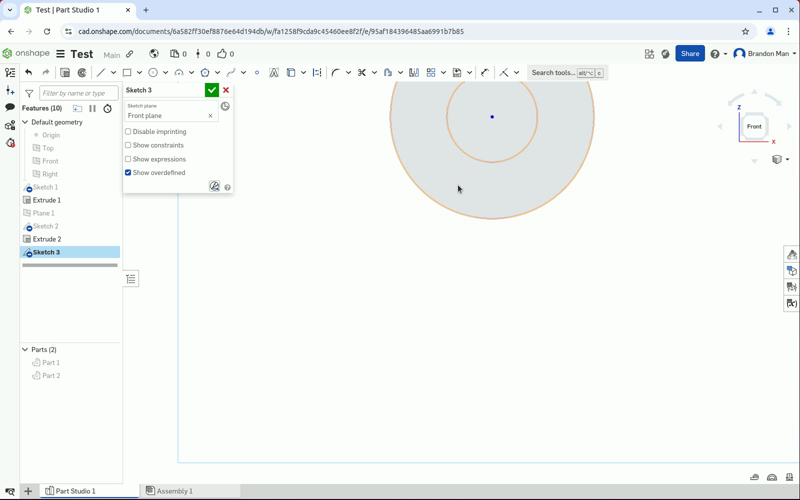
scroll(-6)
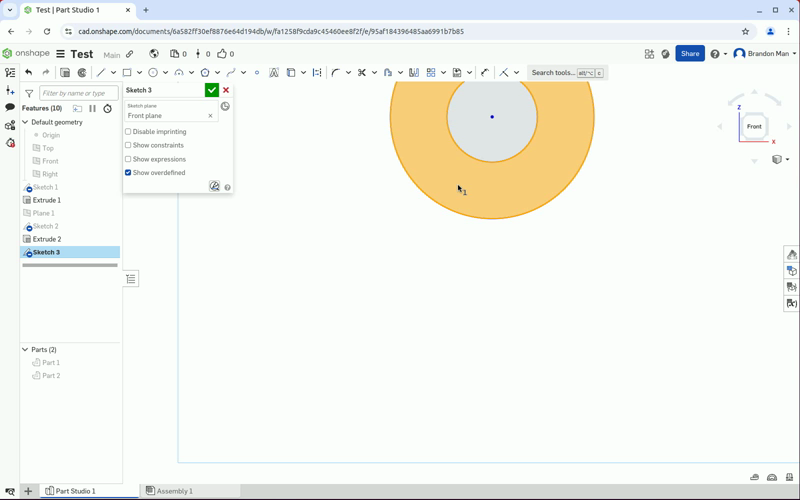
scroll(-6)
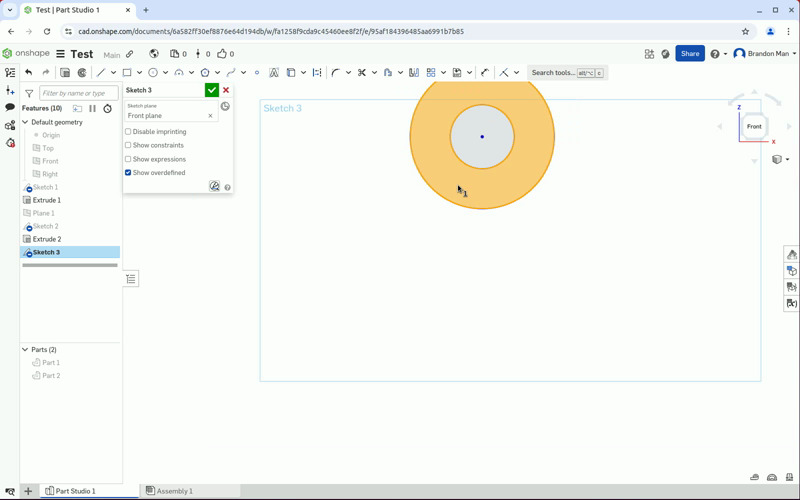
scroll(-6)
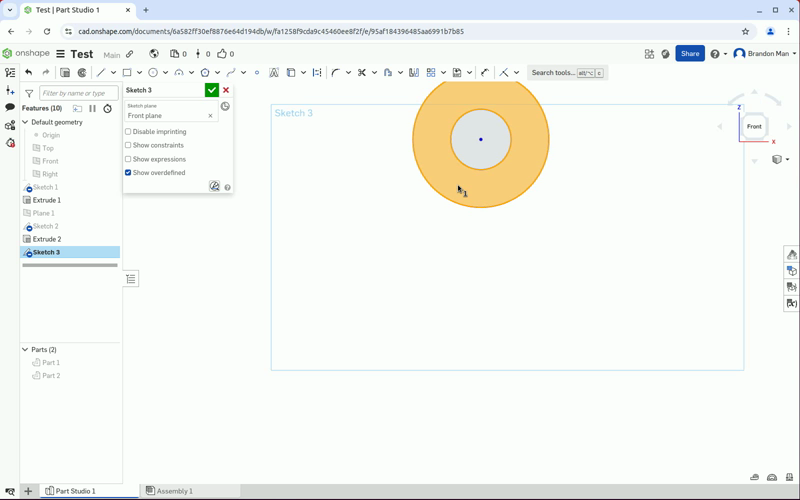
scroll(-6)
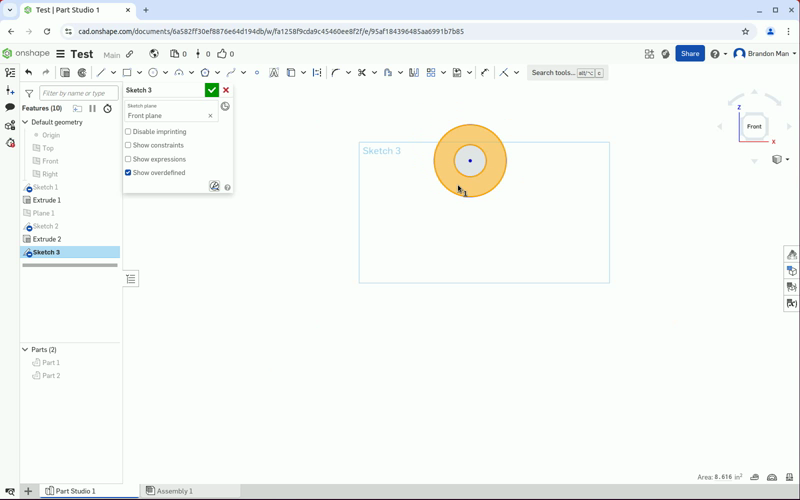
scroll(-6)
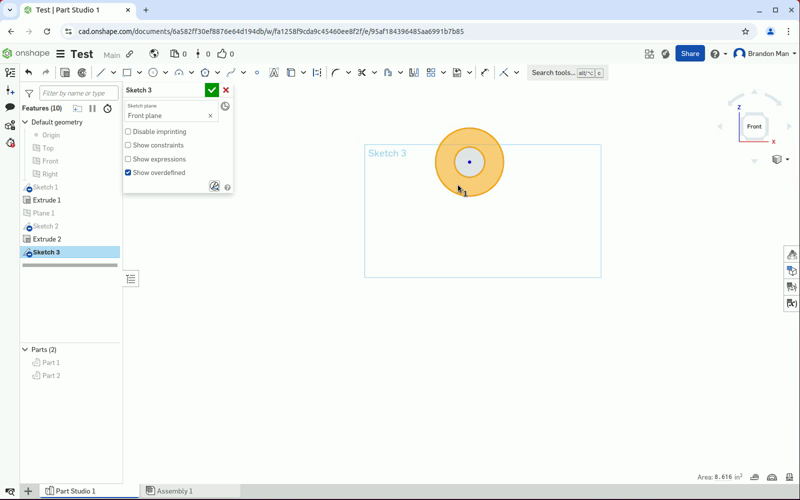
scroll(-6)
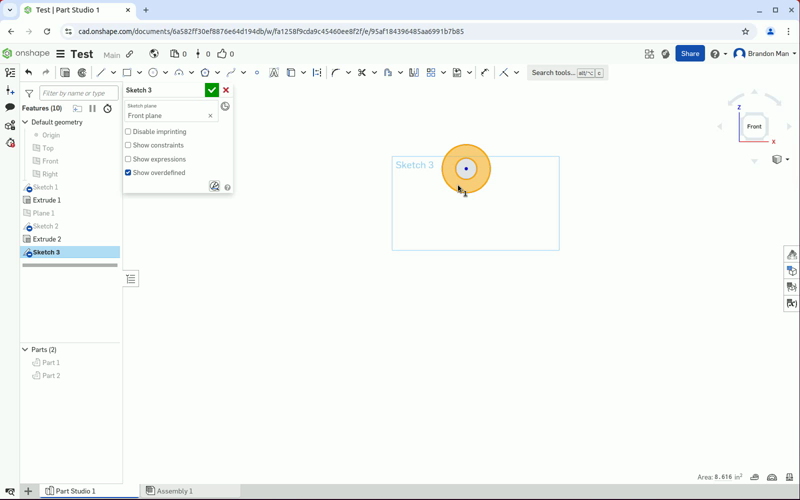
scroll(-6)
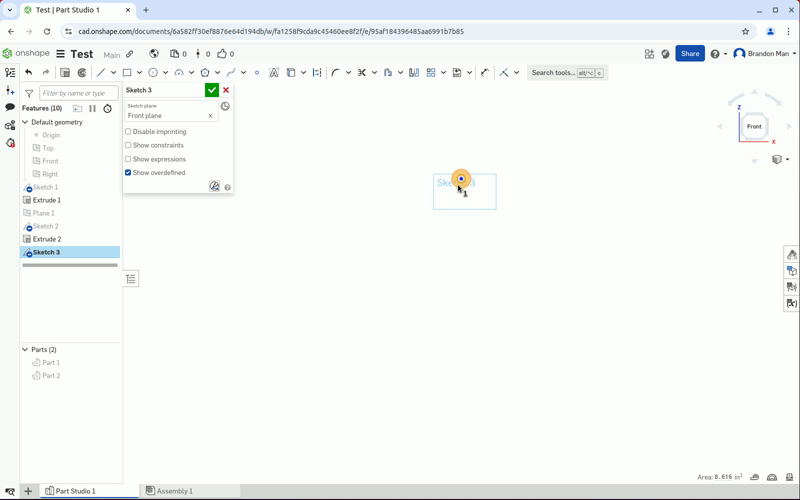
mouse_move(73, 352)
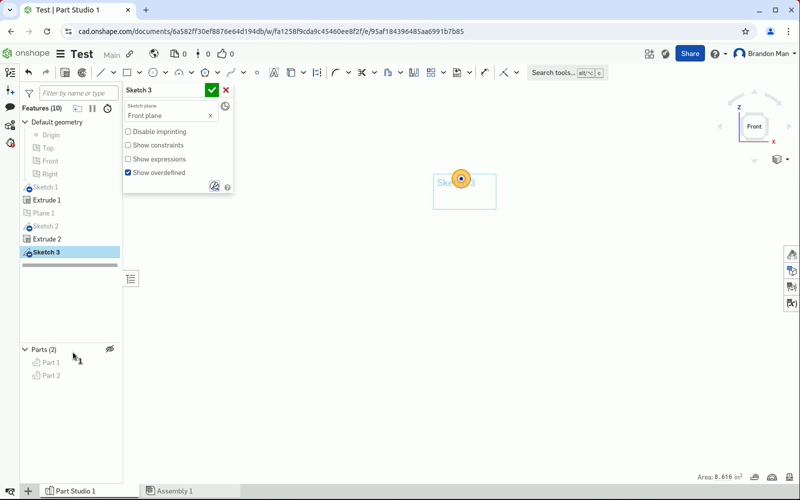
key(shift+y)
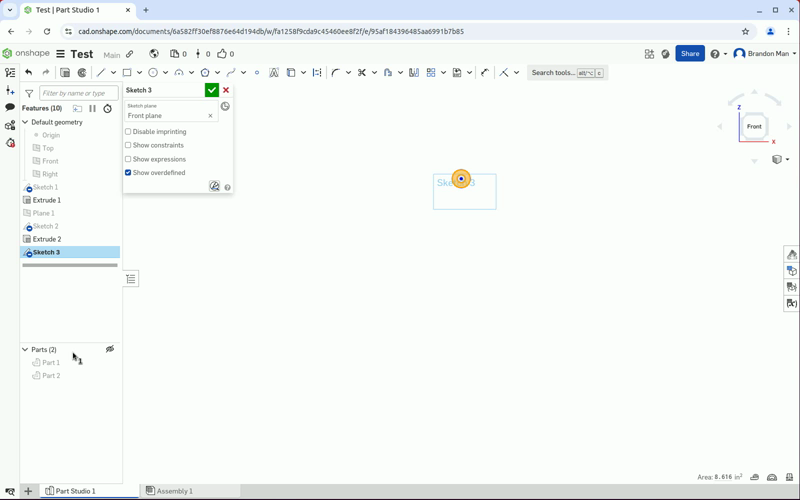
key(shift+e)
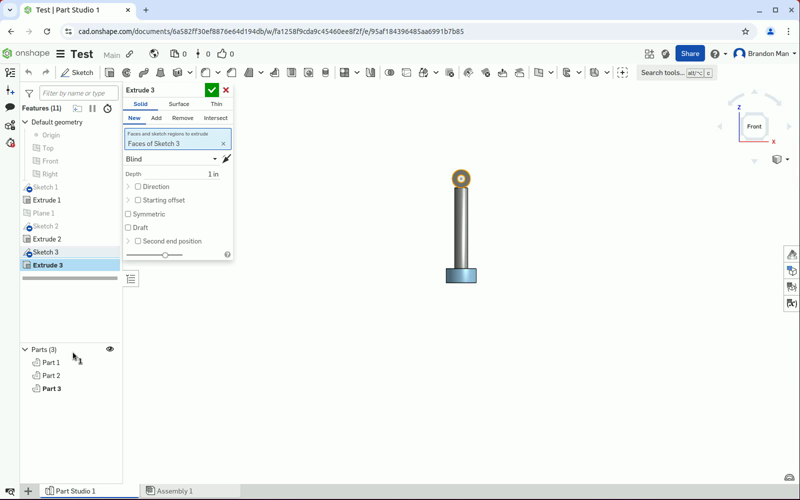
mouse_move(143, 106)
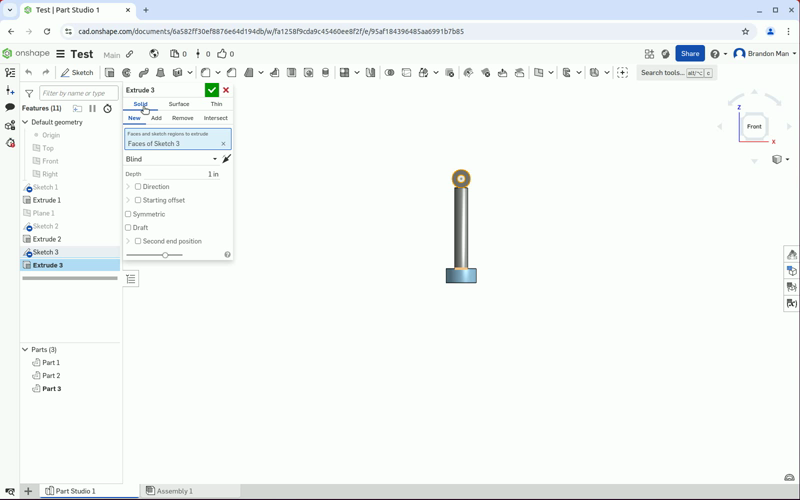
click(143, 106)
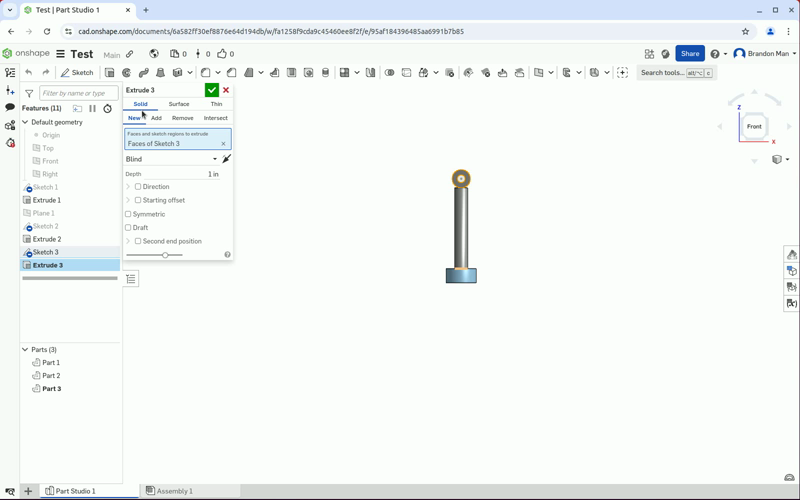
mouse_move(137, 120)
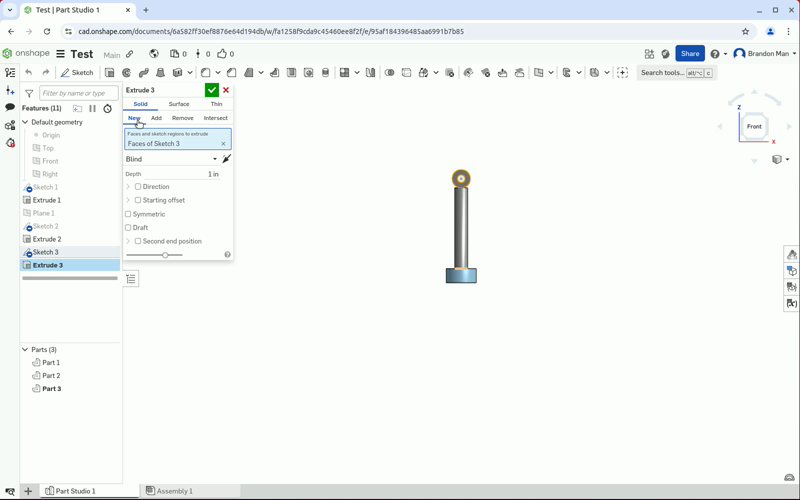
click(137, 120)
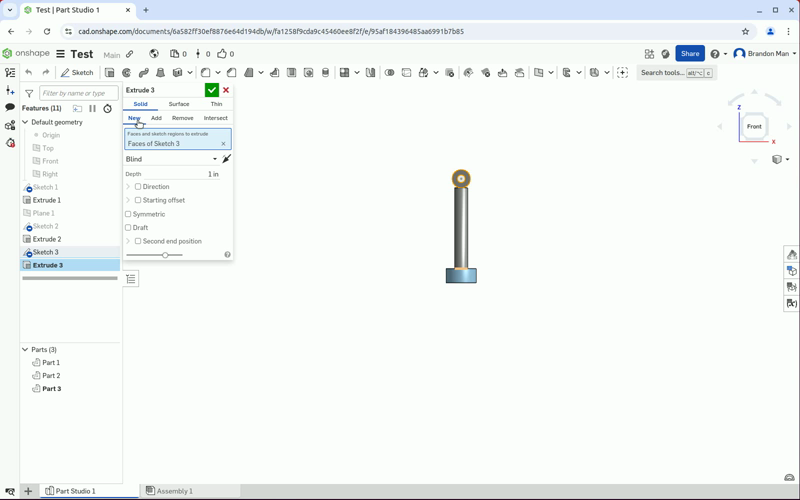
key(tab, 4)
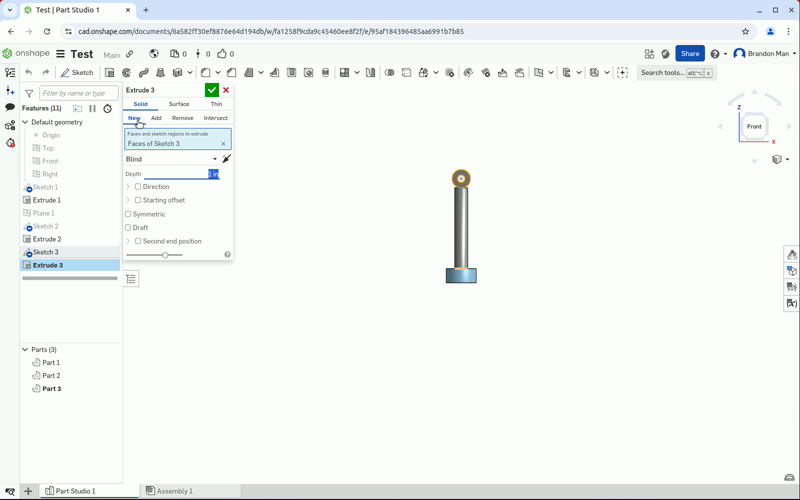
text(3.37)
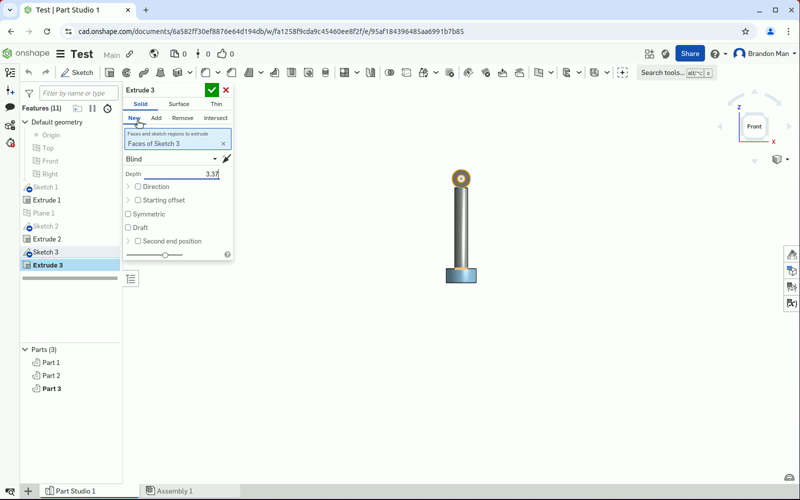
key(tab, 3)
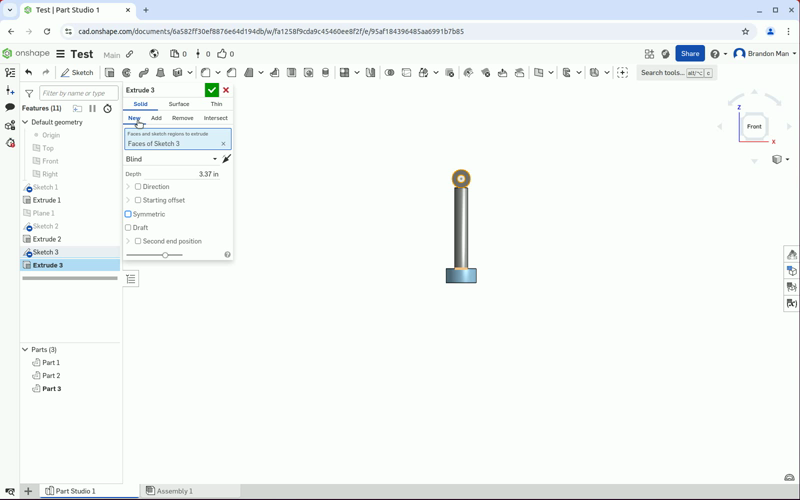
key(space)
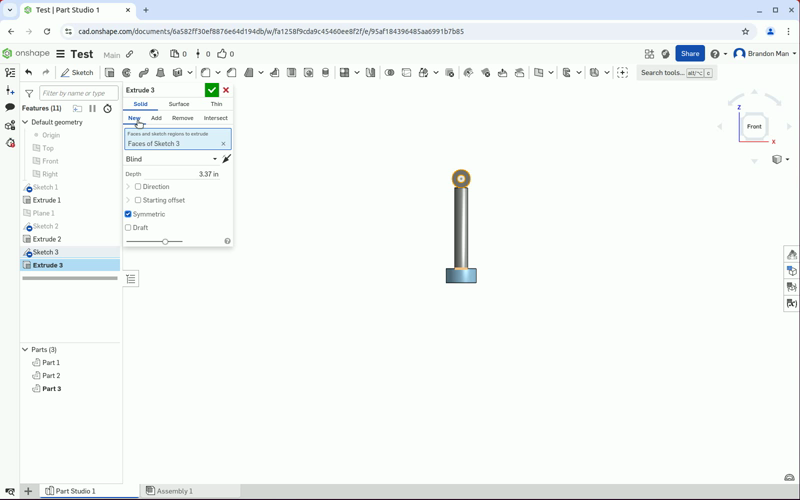
key(enter)
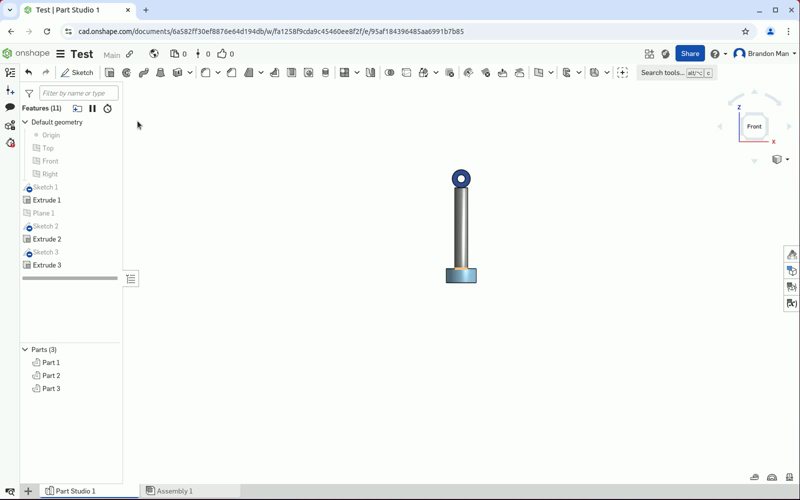
key(shift+h)
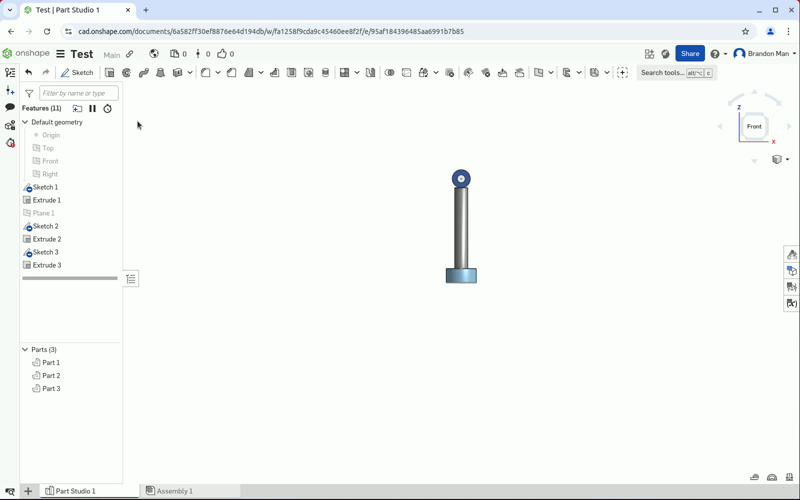
key(shift+h)
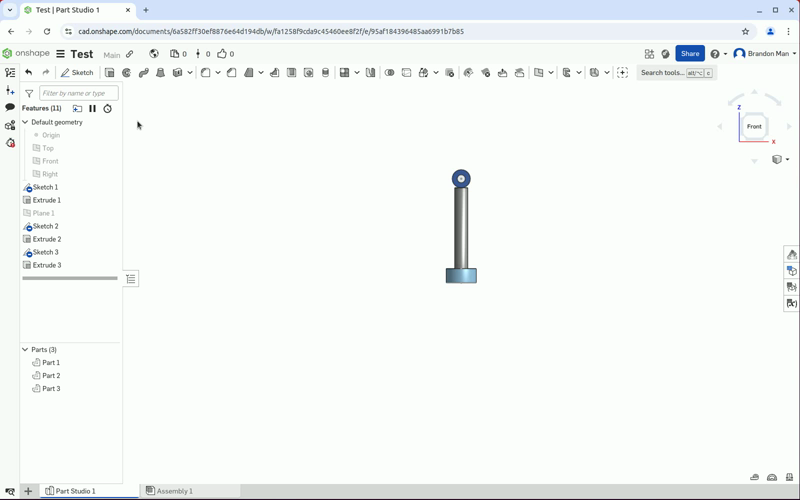
key(shift+7)
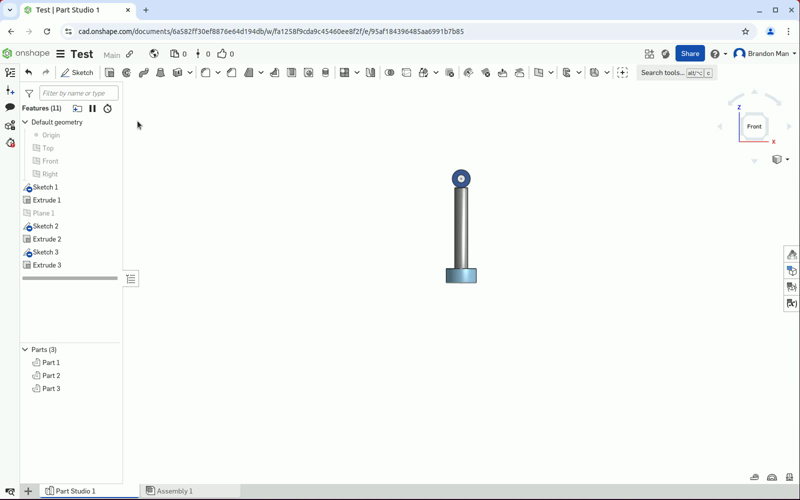
key(left, 2)
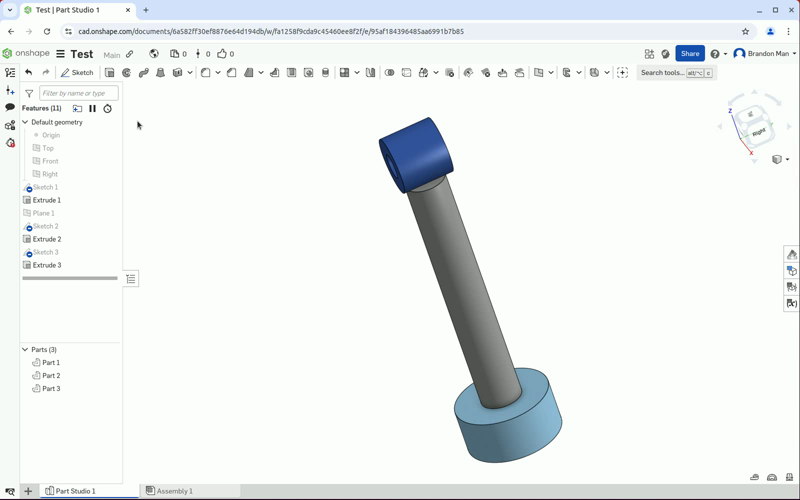
key(down, 2)
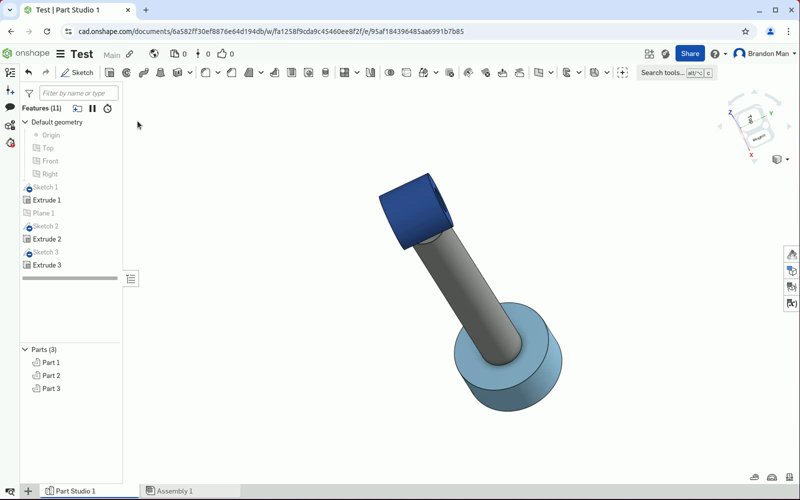
key(up, 2)
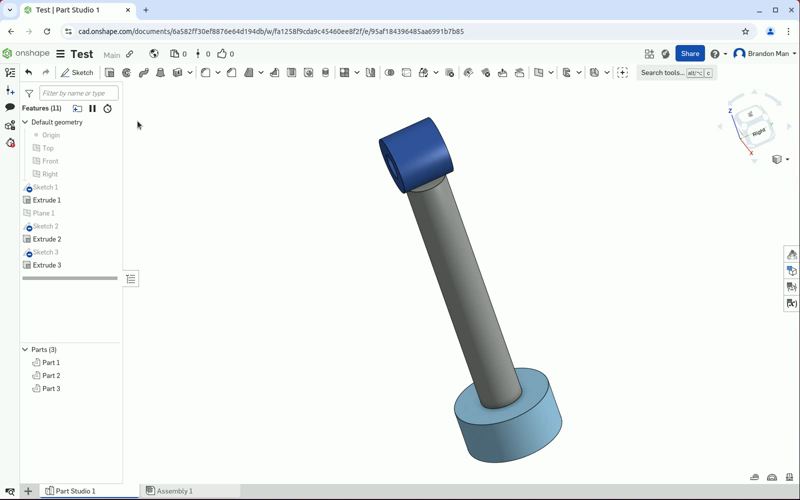
key(right, 2)
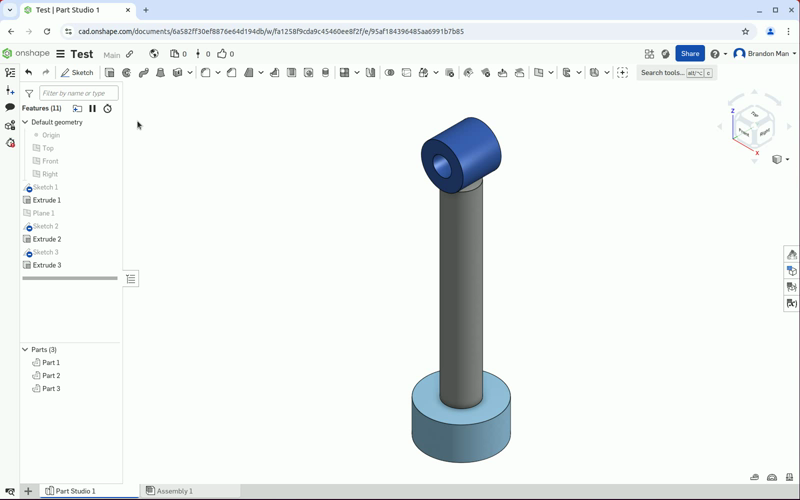
mouse_move(73, 189)
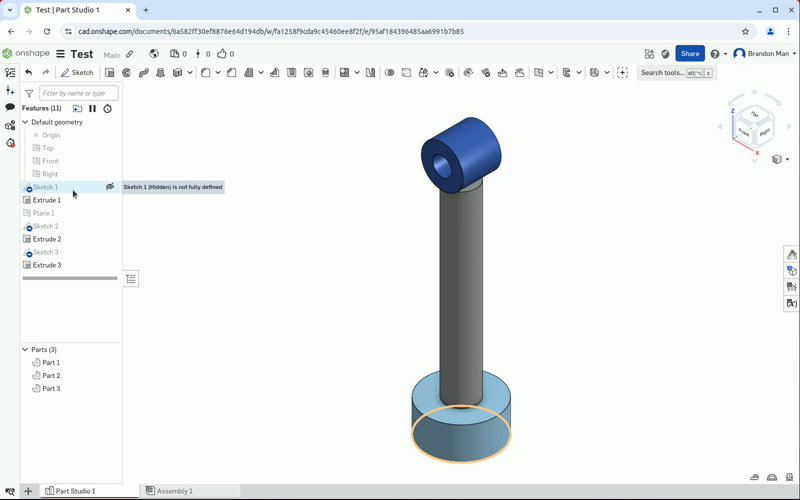
click(73, 189)